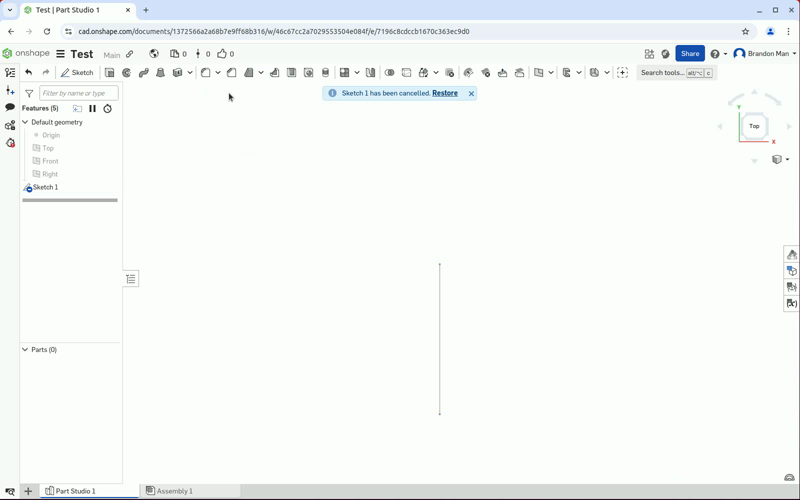
key(shift+h)
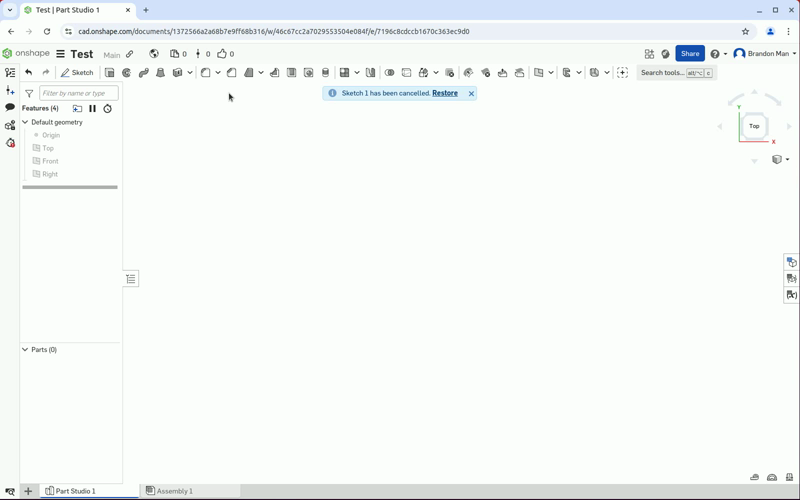
mouse_move(73, 352)
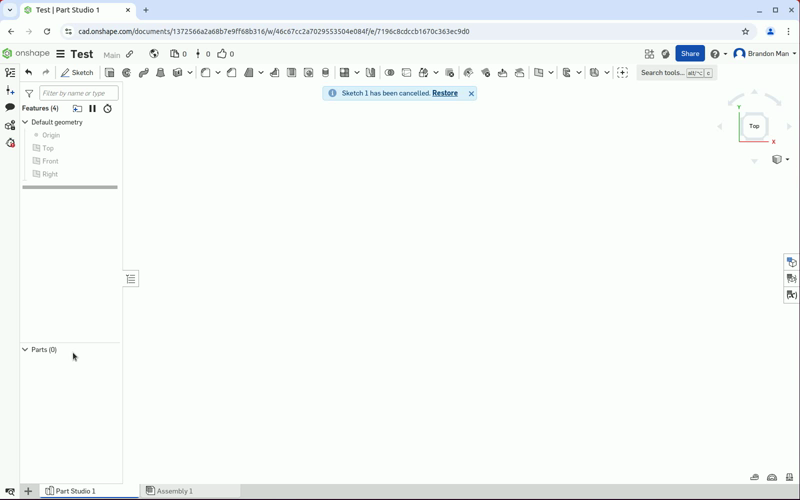
key(y)
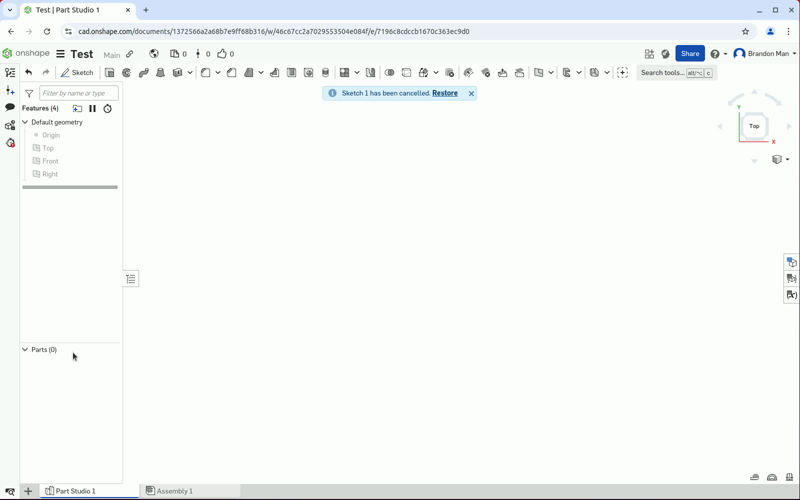
key(shift+p)
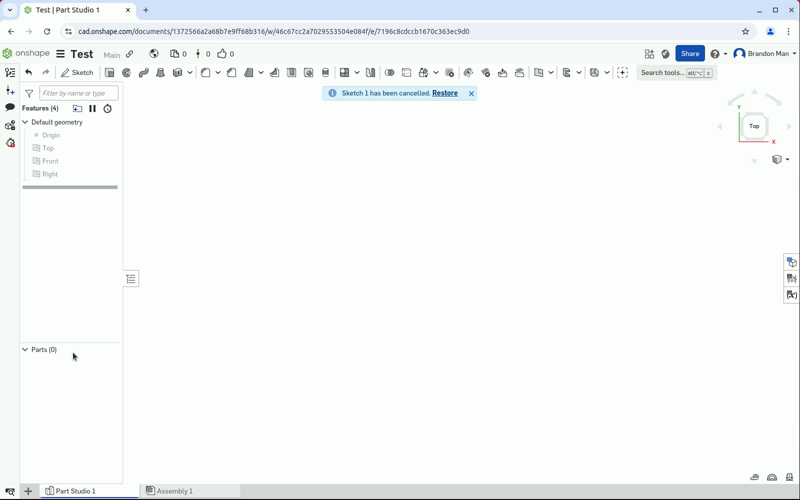
key(space)
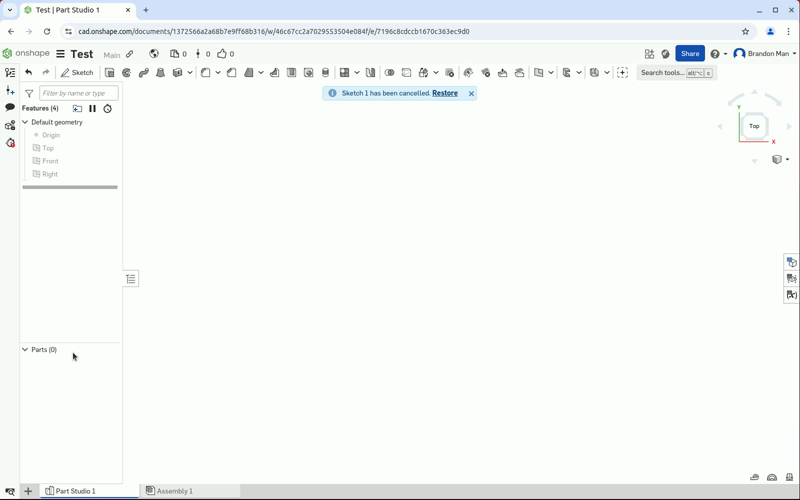
key_down(shift)
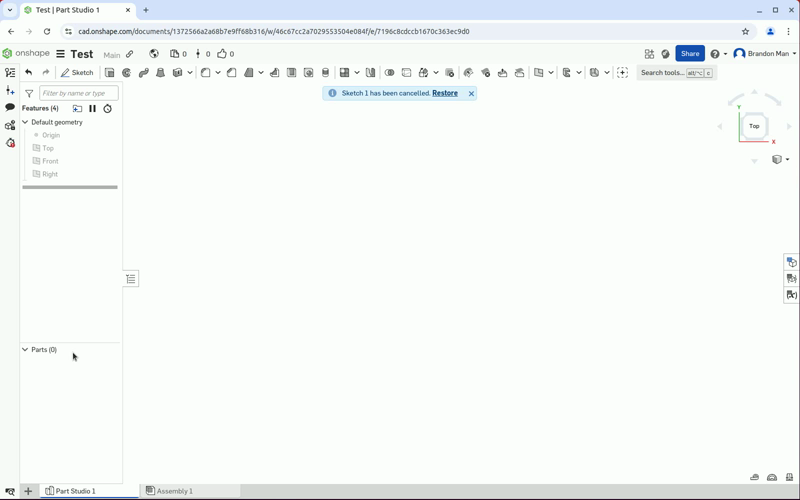
key(up)
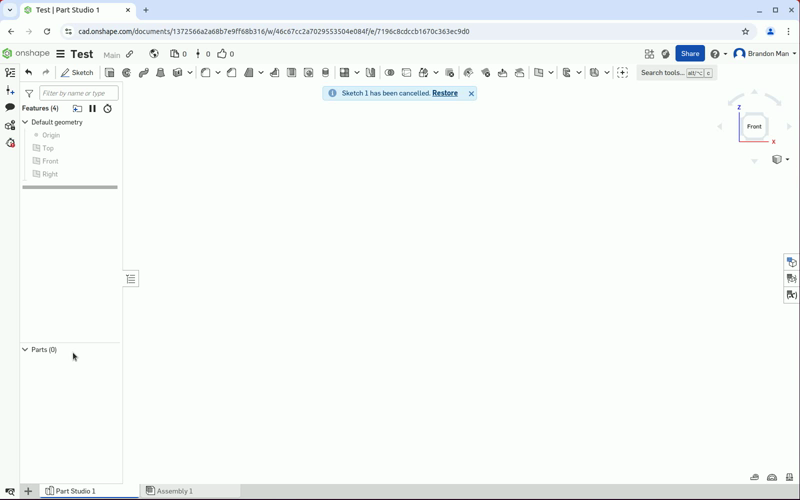
key_up(shift)
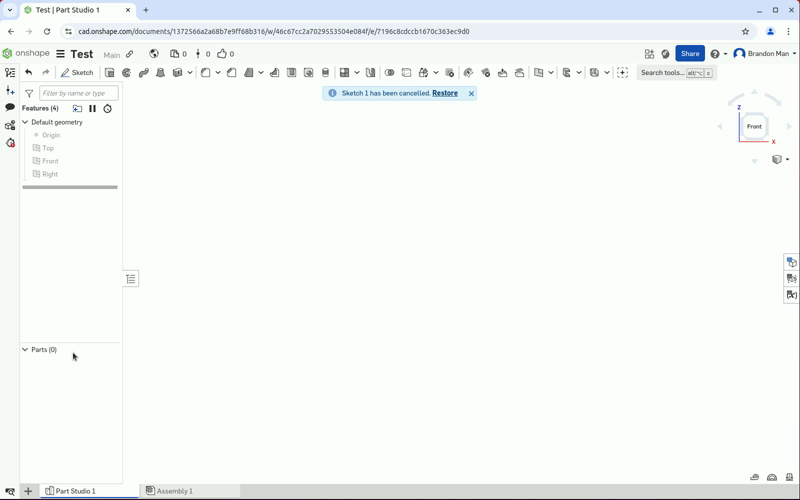
mouse_move(73, 352)
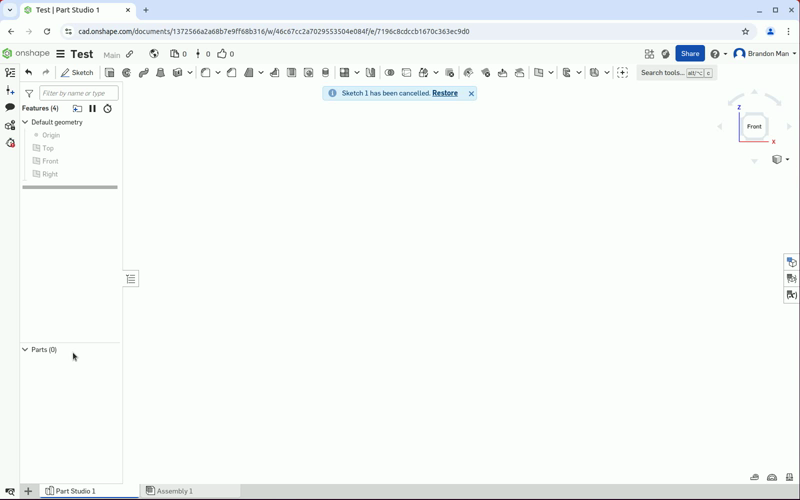
key(shift+y)
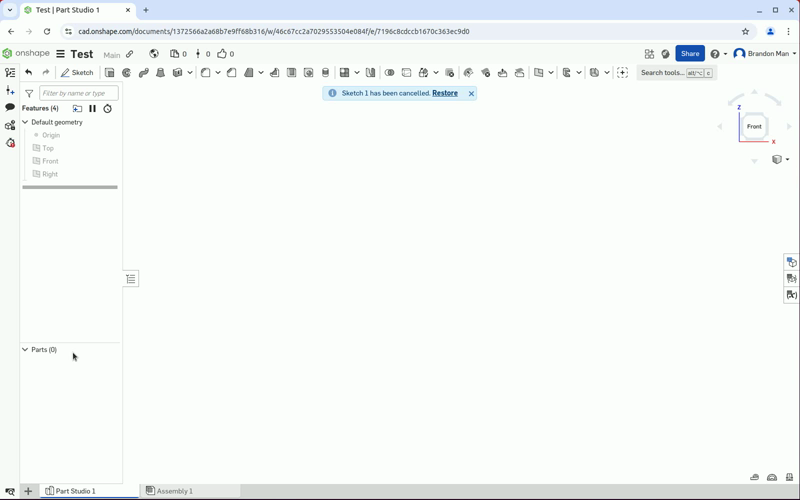
key(shift+s)
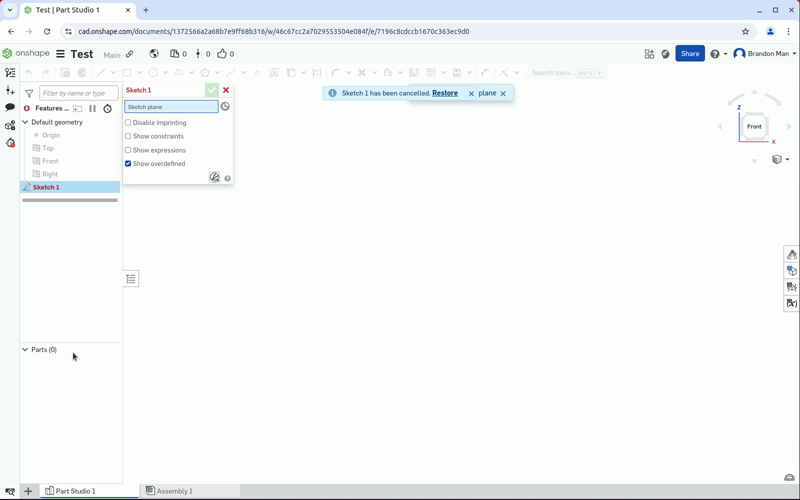
mouse_move(73, 163)
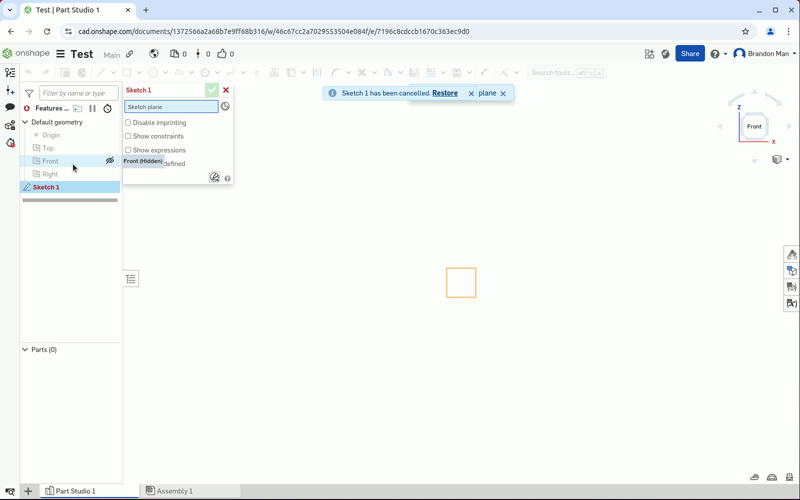
click(73, 163)
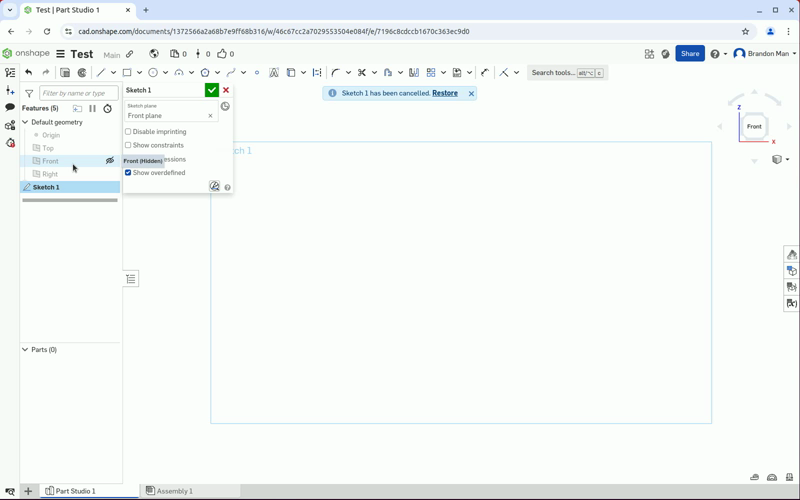
mouse_move(73, 352)
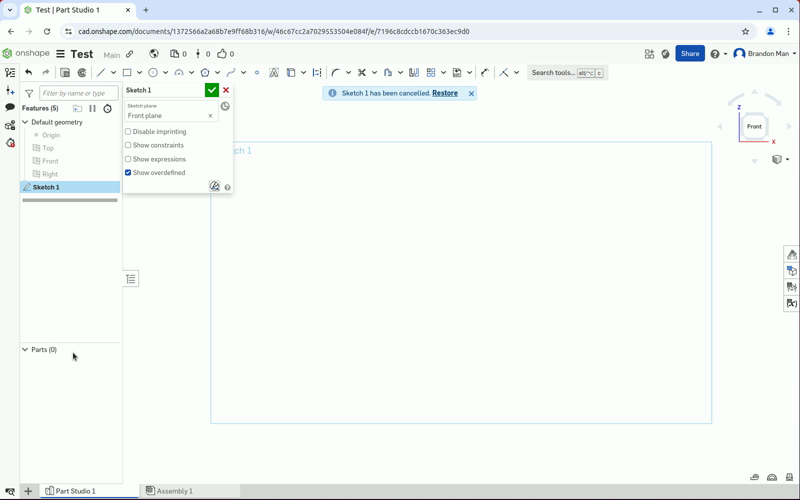
key(y)
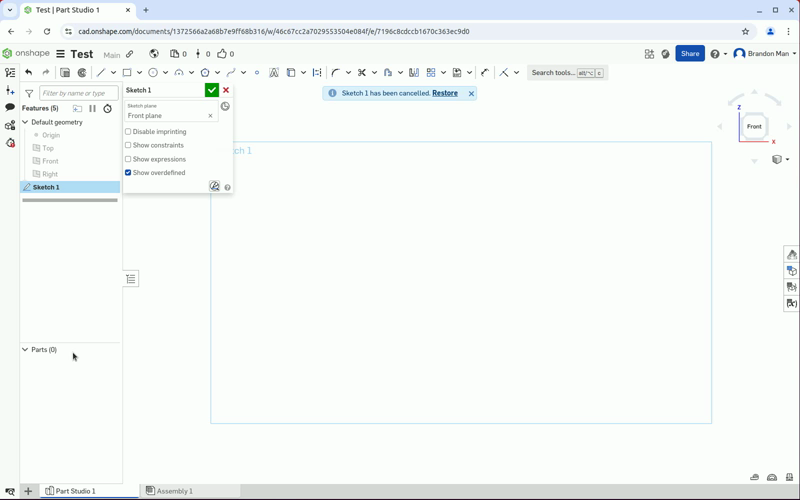
key(c)
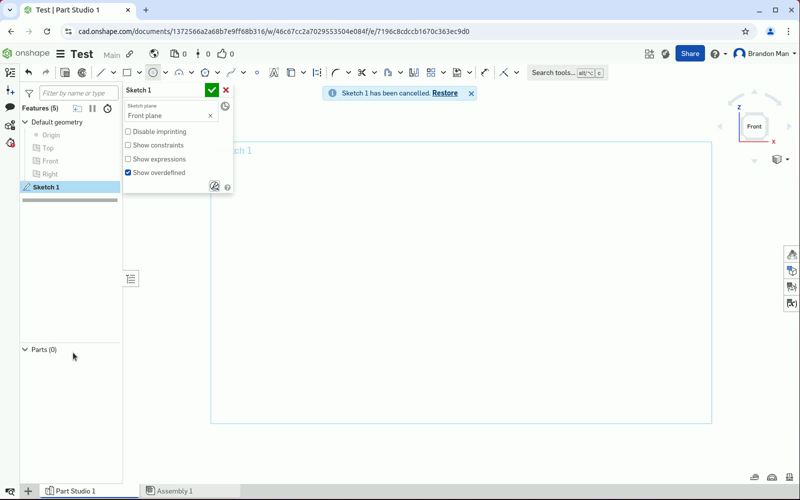
key_down(shift)
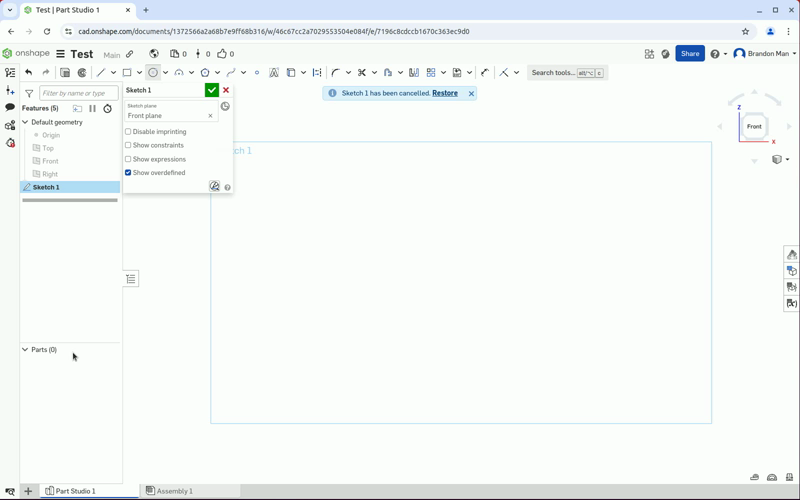
mouse_move(461, 282)
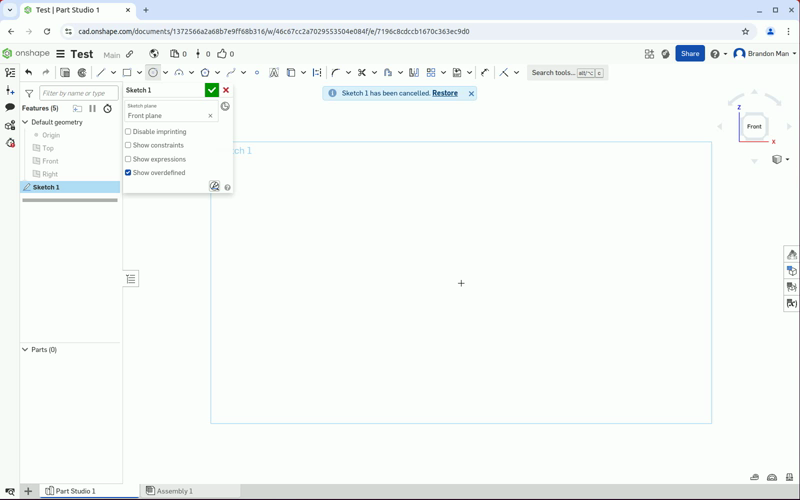
click(461, 282)
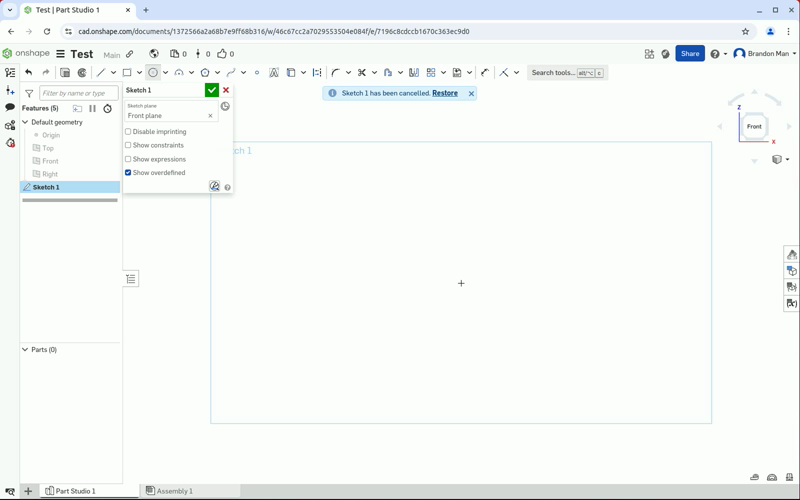
key_up(shift)
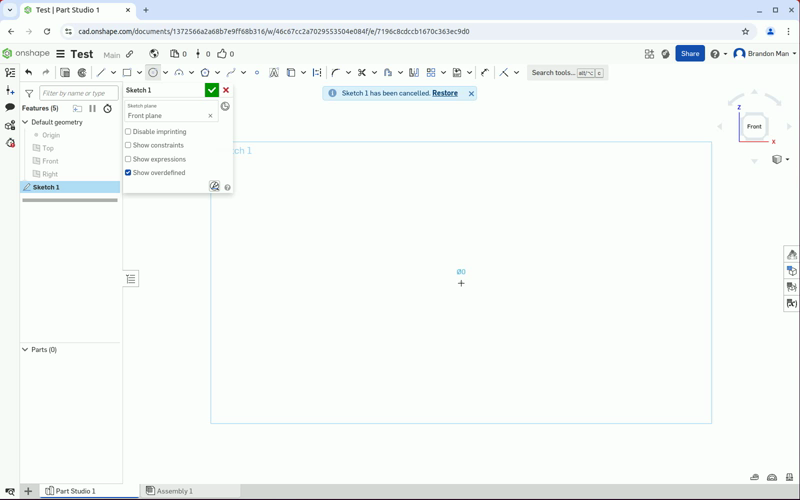
mouse_move(497, 282)
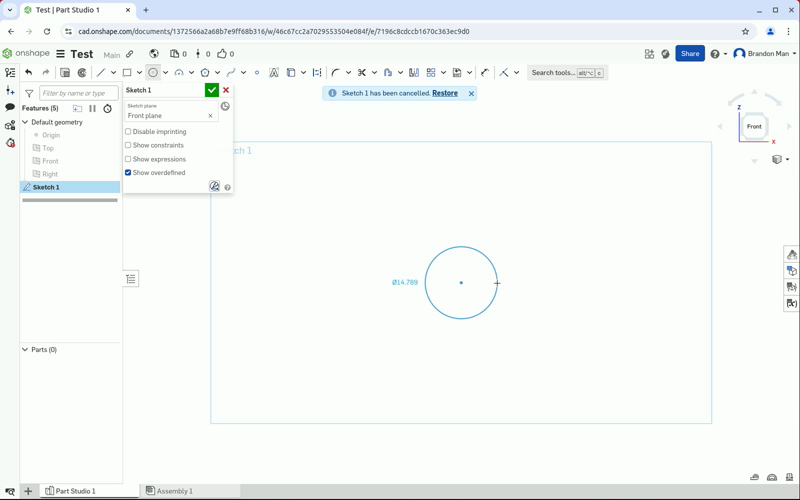
click(497, 282)
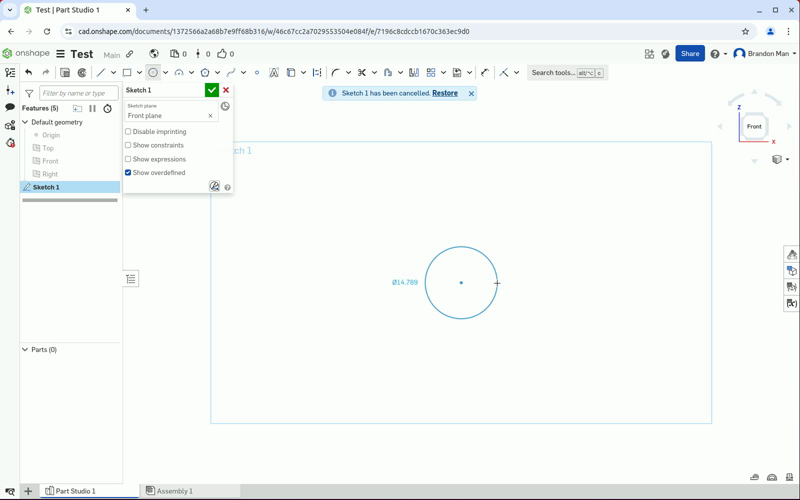
key(esc)
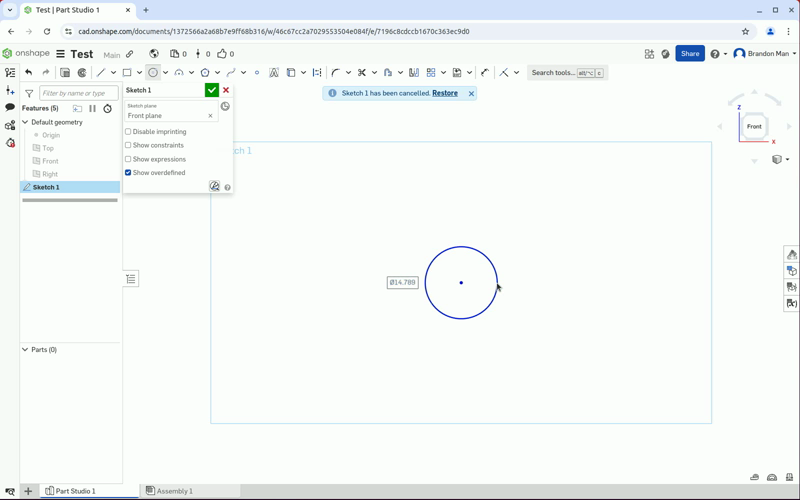
key(c)
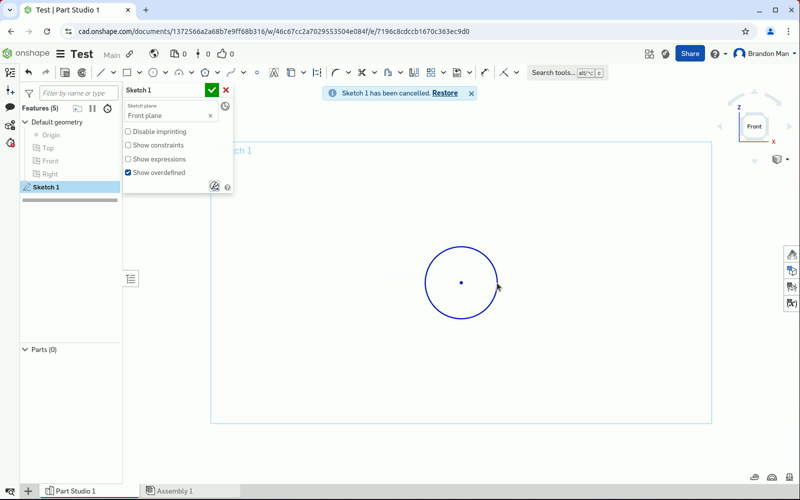
key_down(shift)
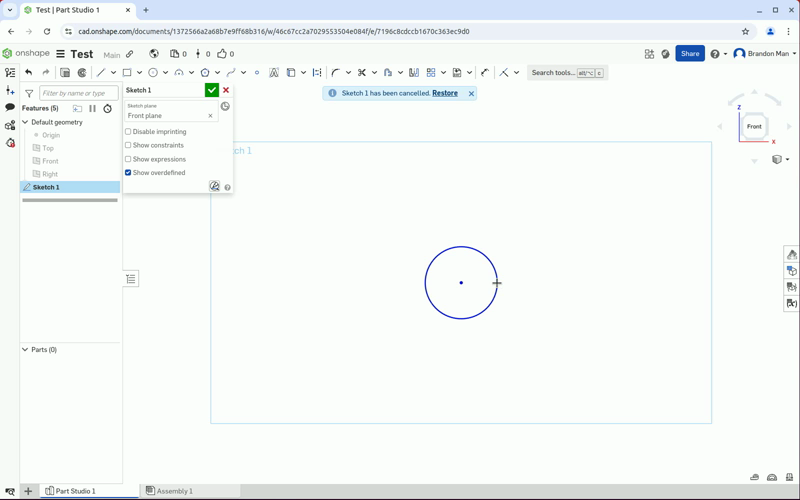
mouse_move(461, 282)
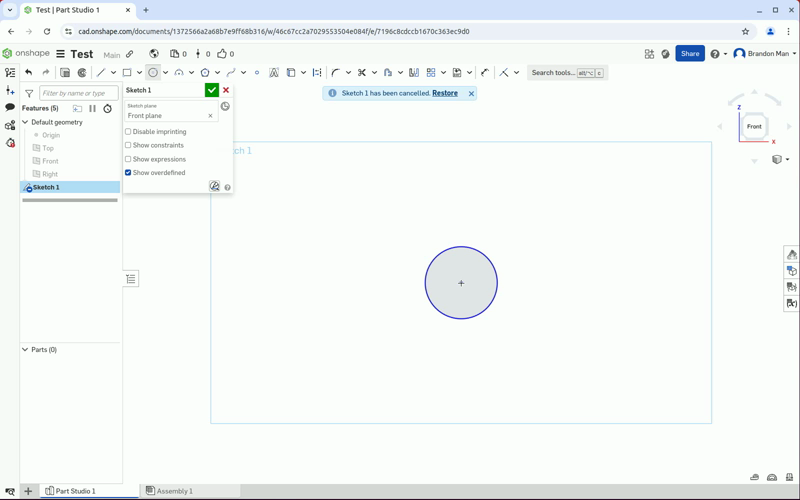
click(461, 282)
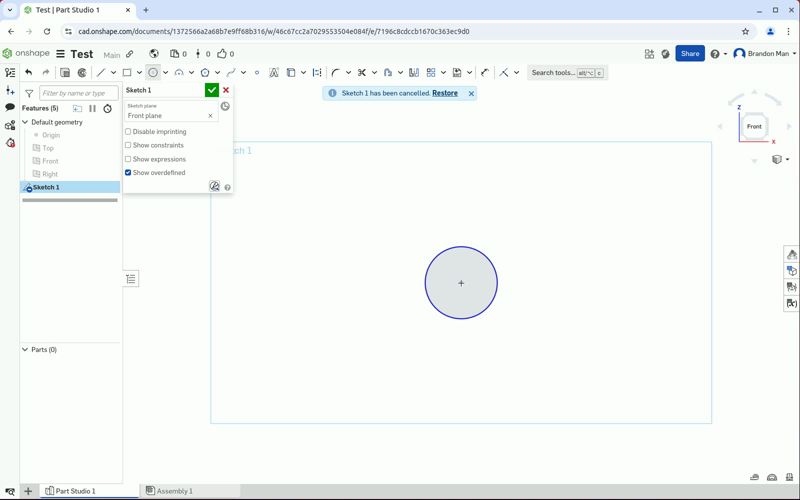
key_up(shift)
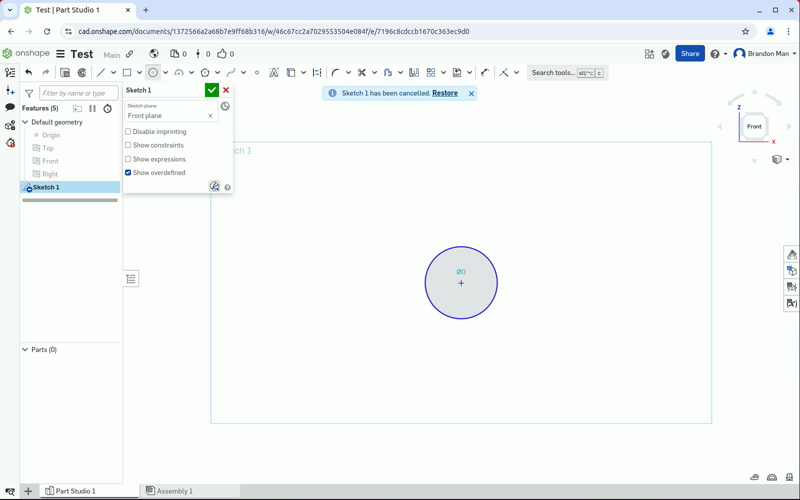
mouse_move(479, 282)
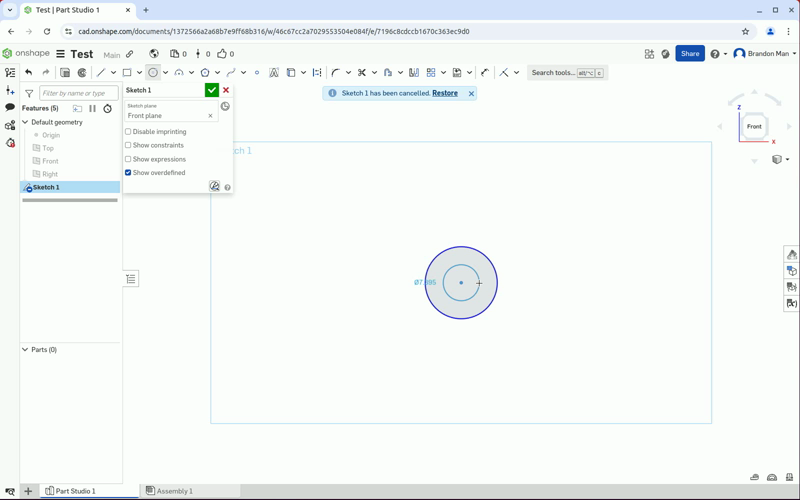
click(479, 282)
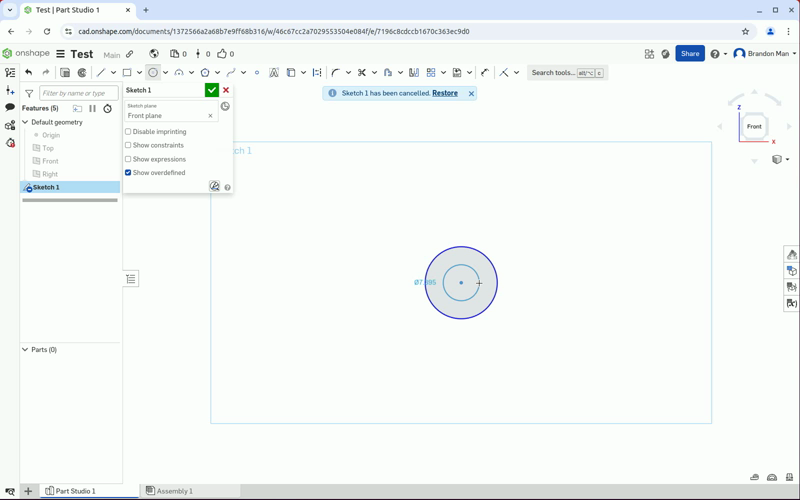
key(esc)
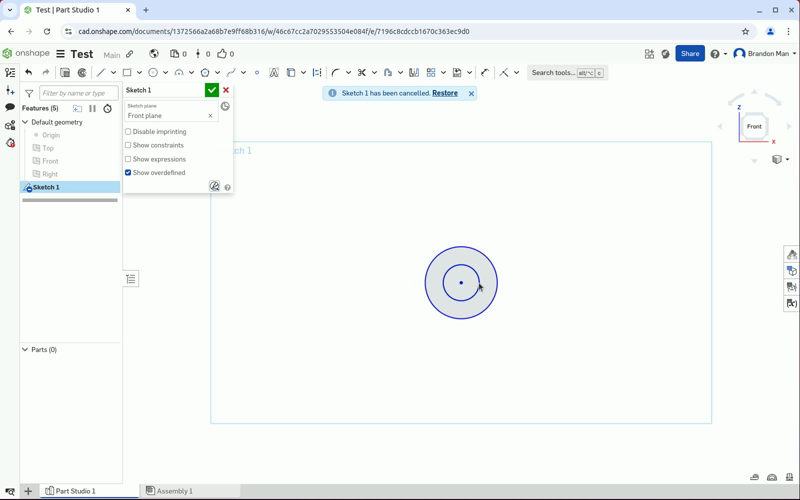
mouse_move(483, 267)
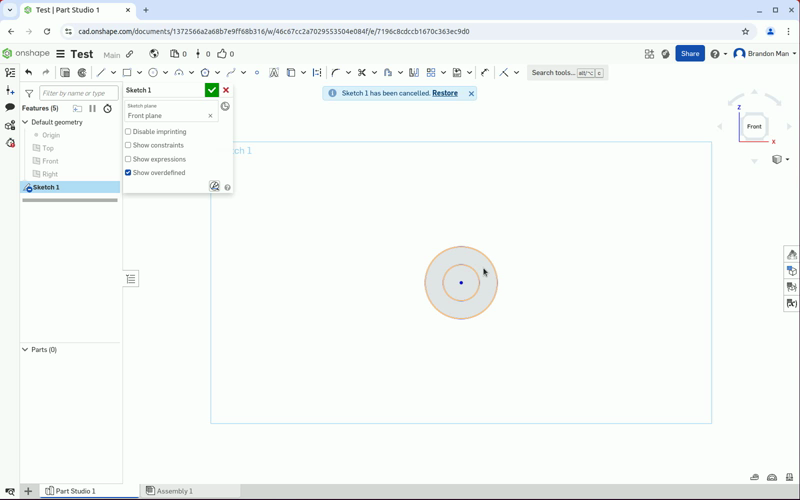
click(483, 267)
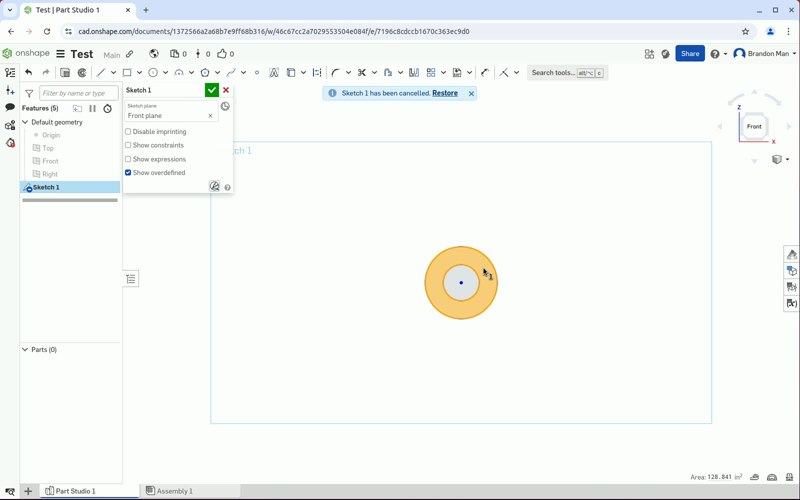
mouse_move(73, 352)
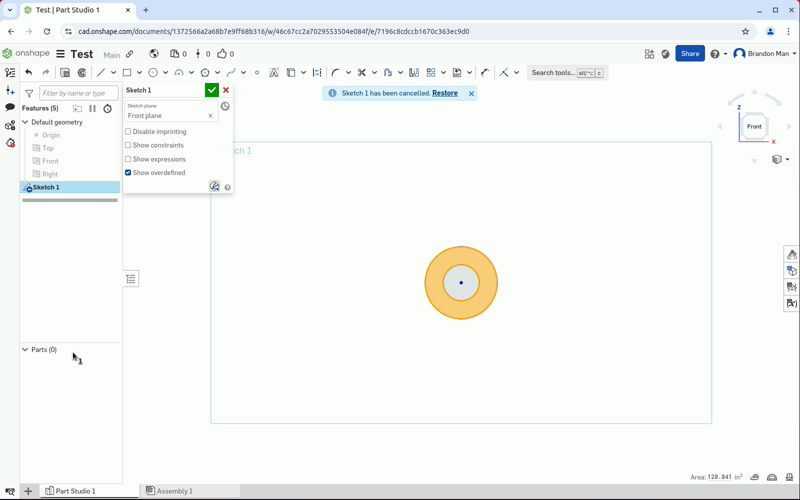
key(shift+y)
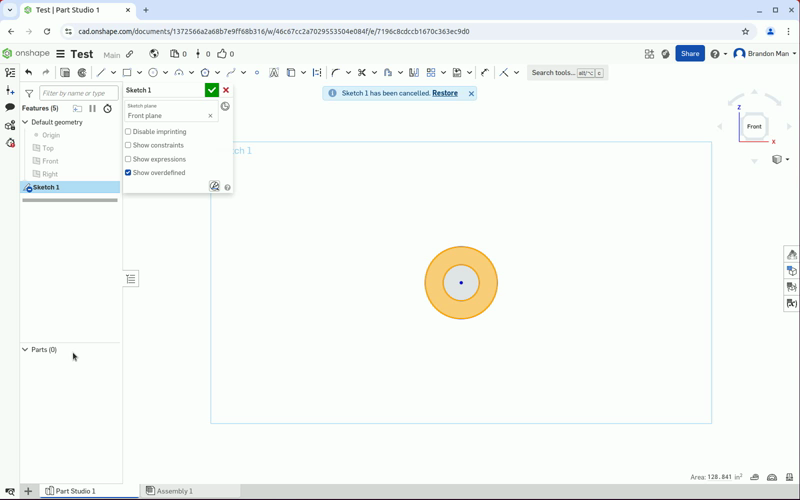
key(shift+e)
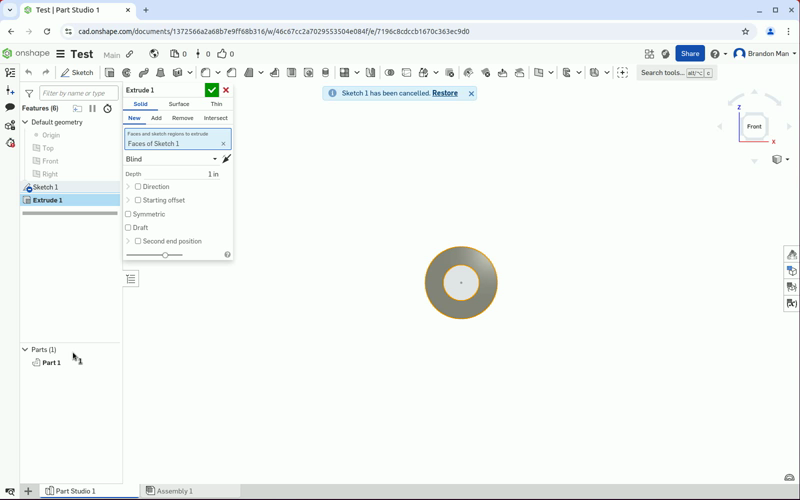
mouse_move(143, 106)
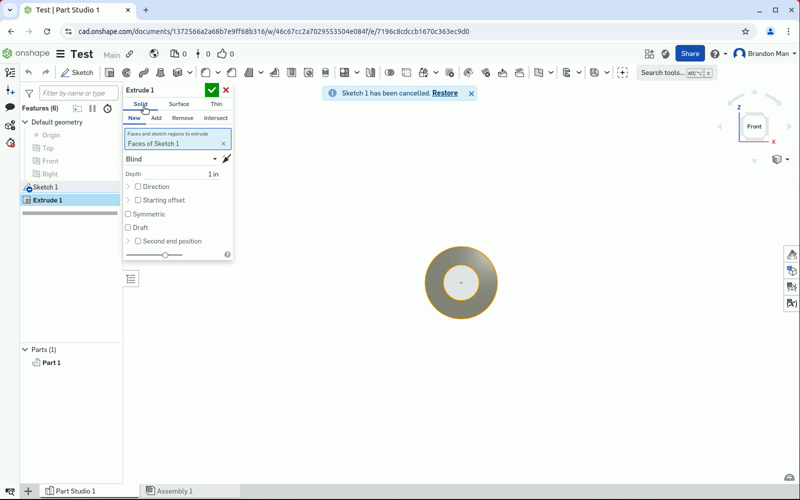
click(143, 106)
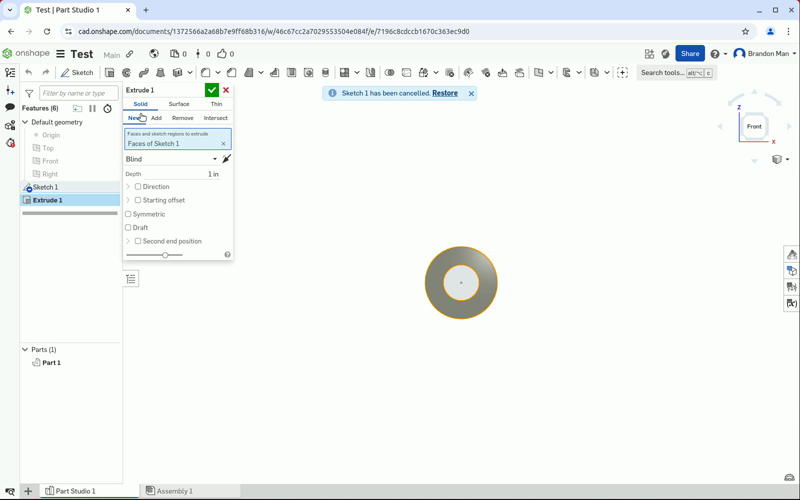
mouse_move(137, 120)
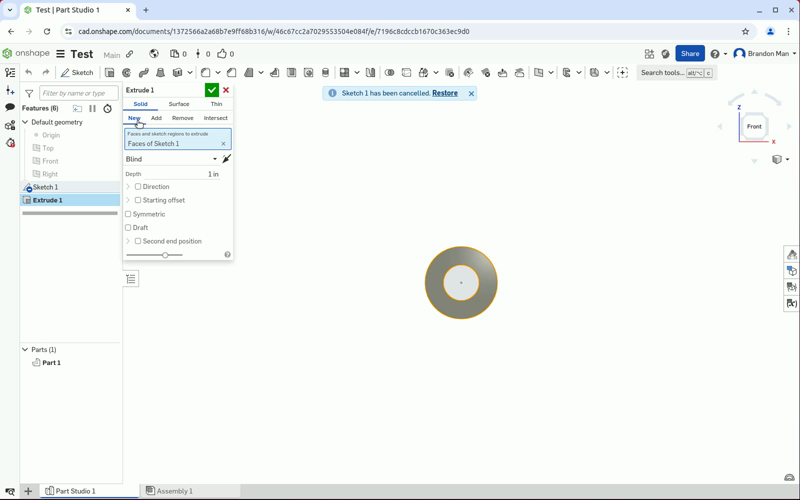
click(137, 120)
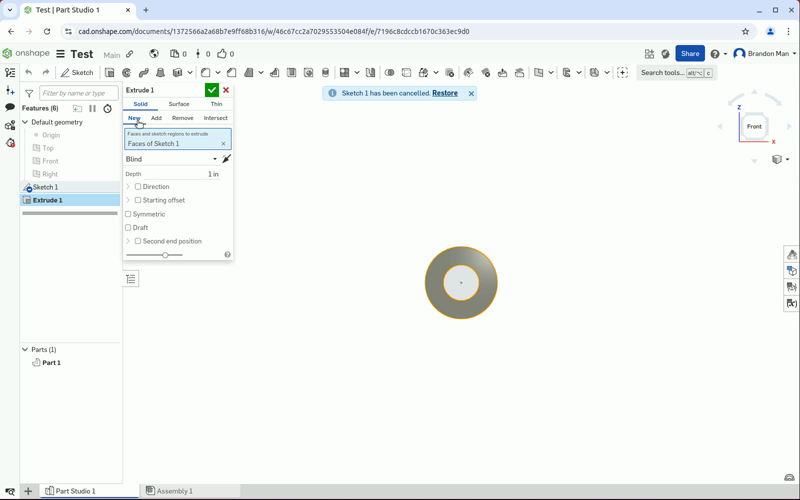
key(tab, 4)
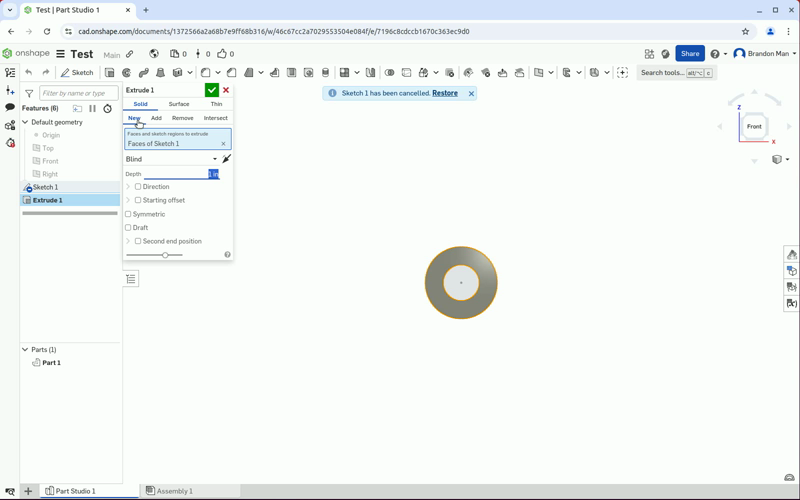
text(3.611)
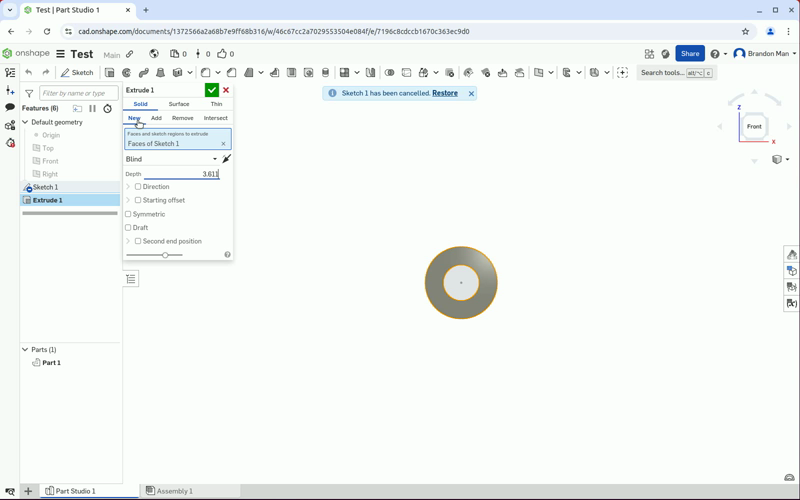
key(enter)
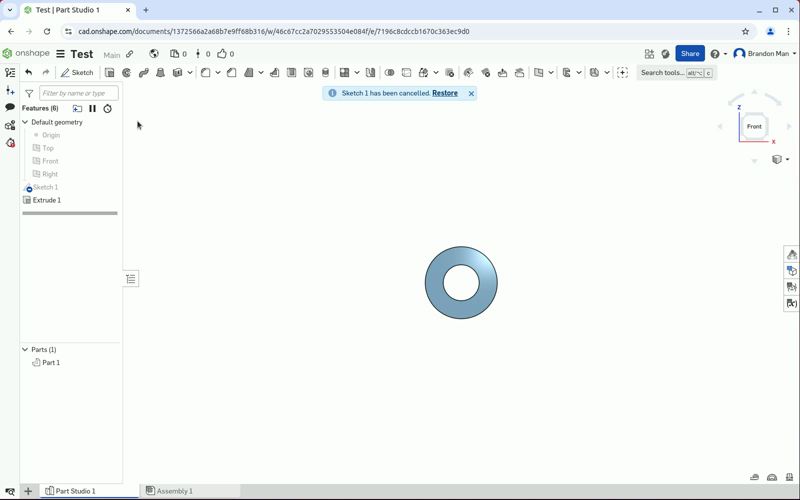
key(shift+h)
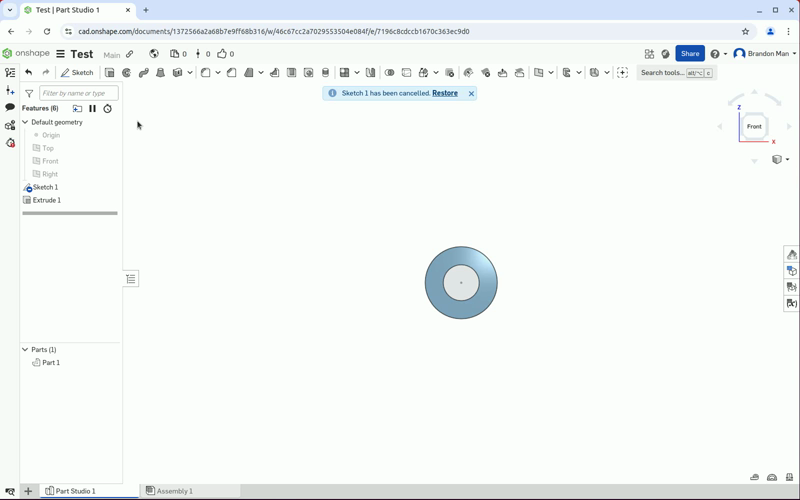
key(shift+h)
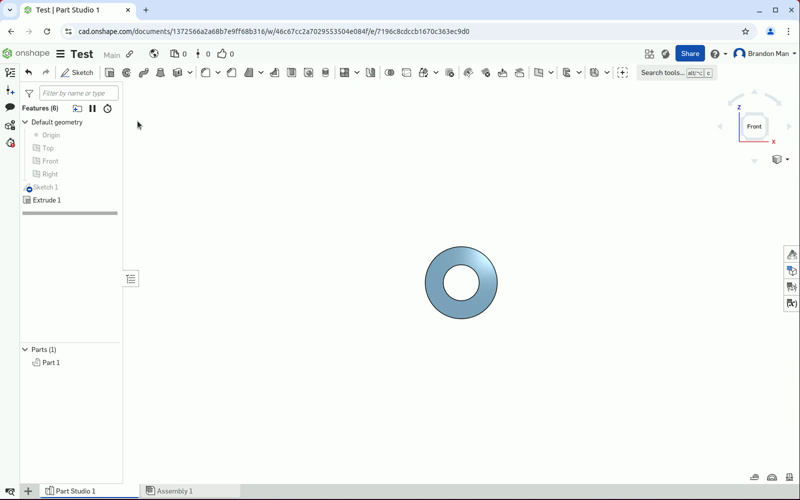
mouse_move(73, 189)
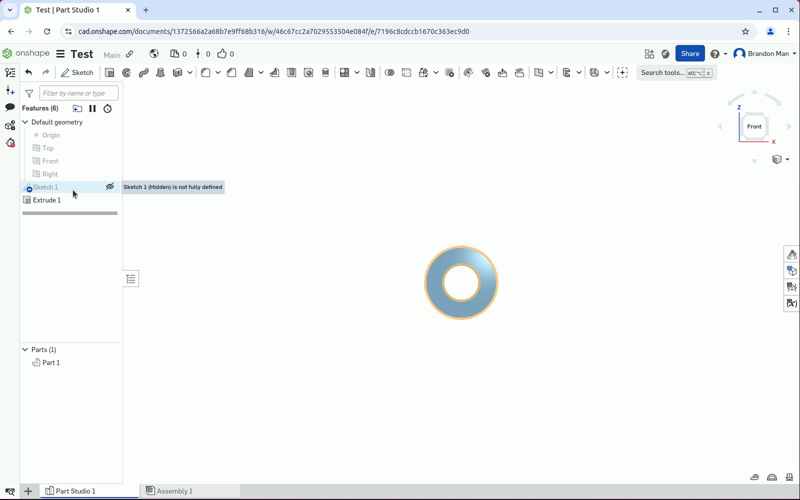
click(73, 189)
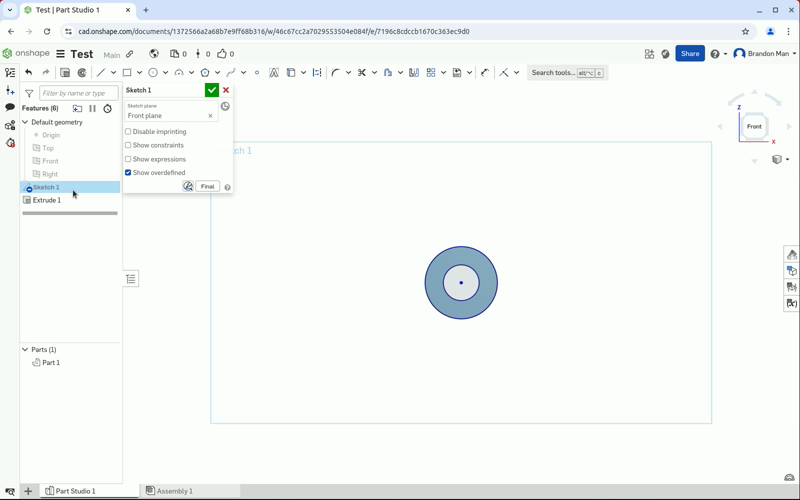
mouse_move(229, 92)
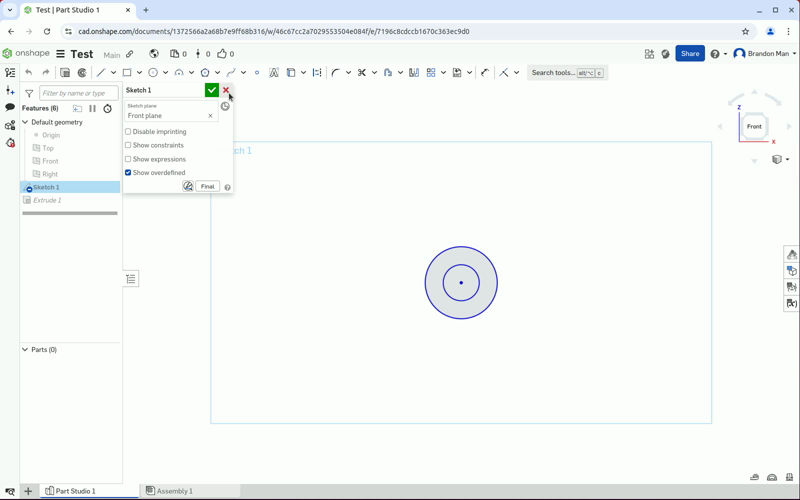
click(229, 92)
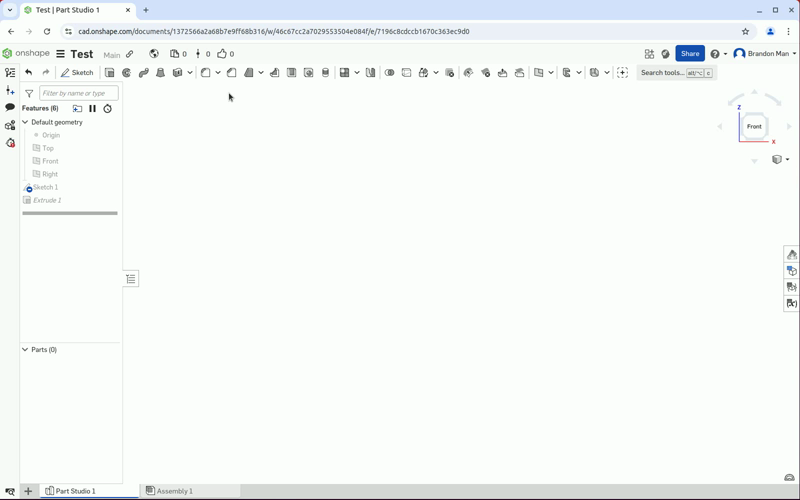
mouse_move(541, 75)
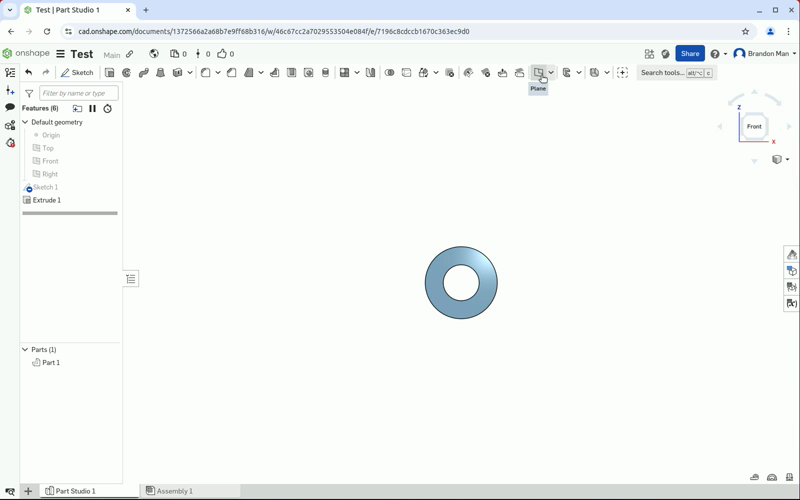
click(541, 75)
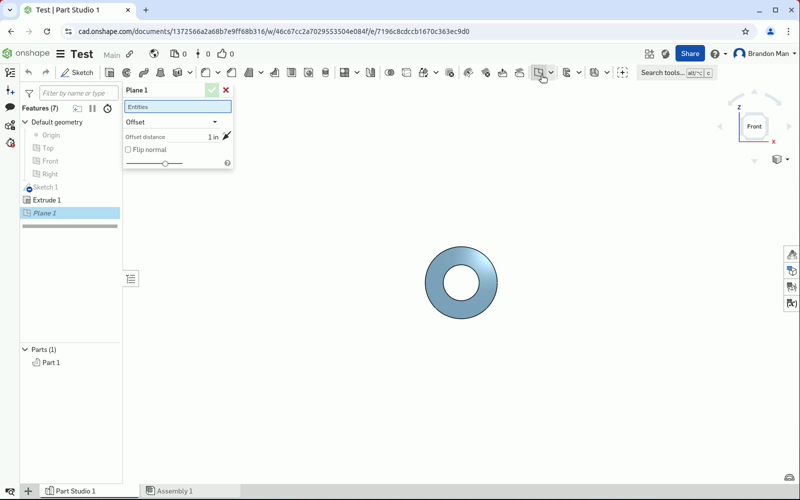
mouse_move(73, 163)
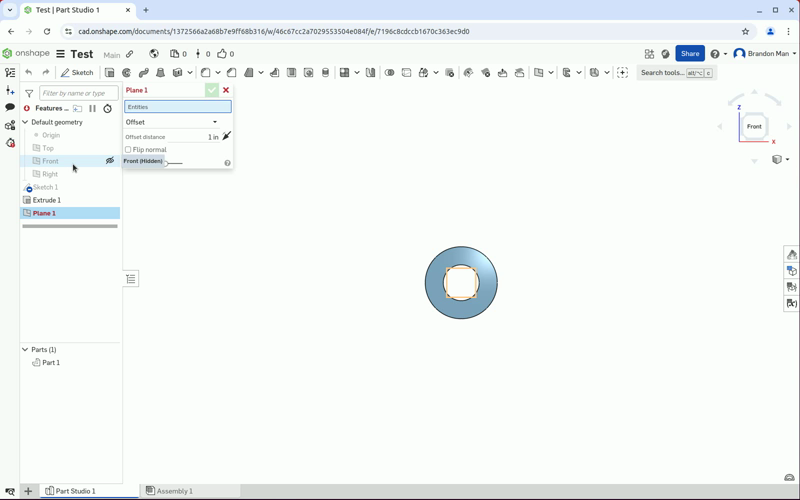
click(73, 163)
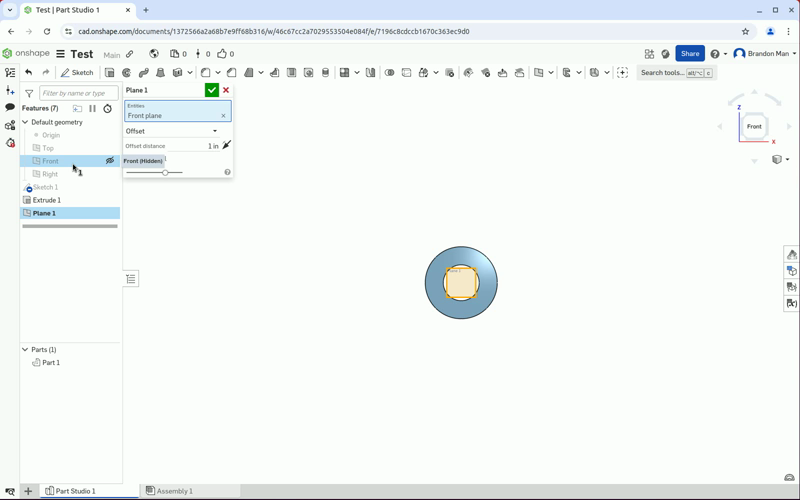
key(tab, 2)
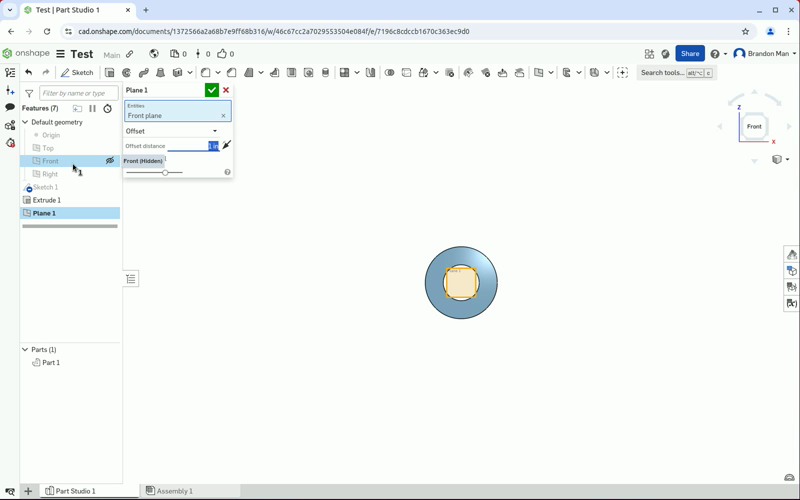
text(3.605)
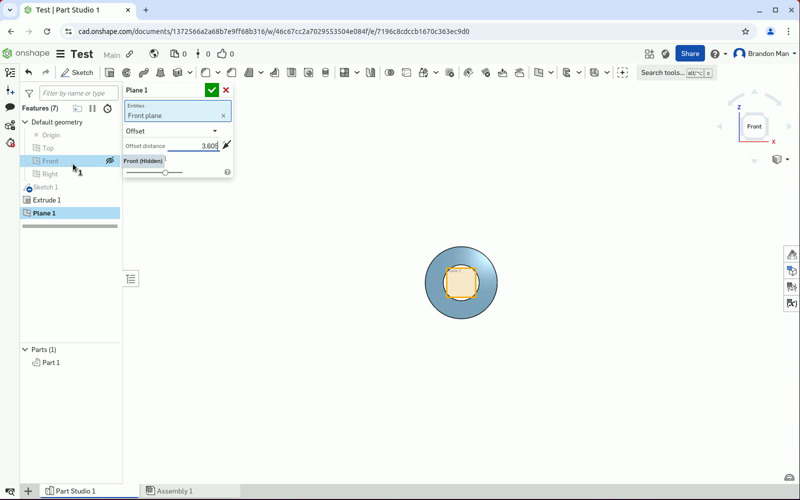
key(enter, 2)
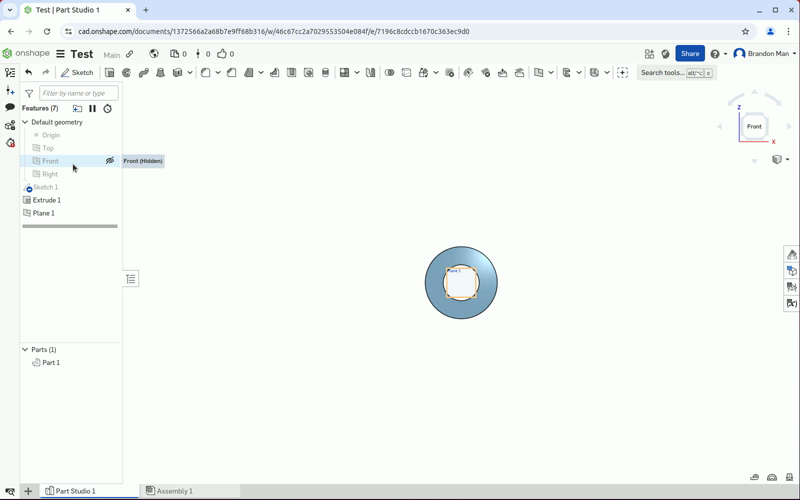
key(shift+s)
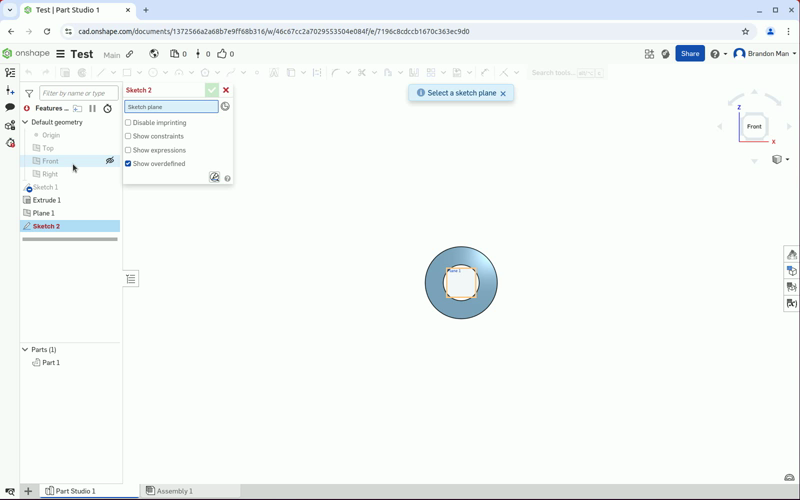
mouse_move(73, 215)
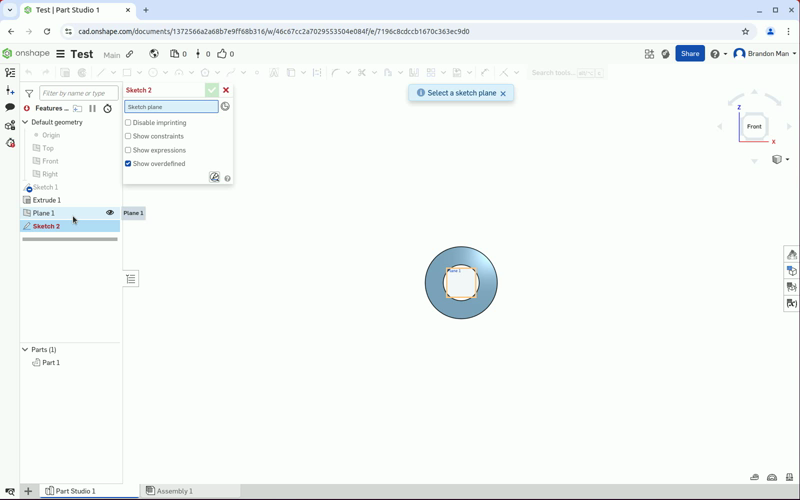
click(73, 215)
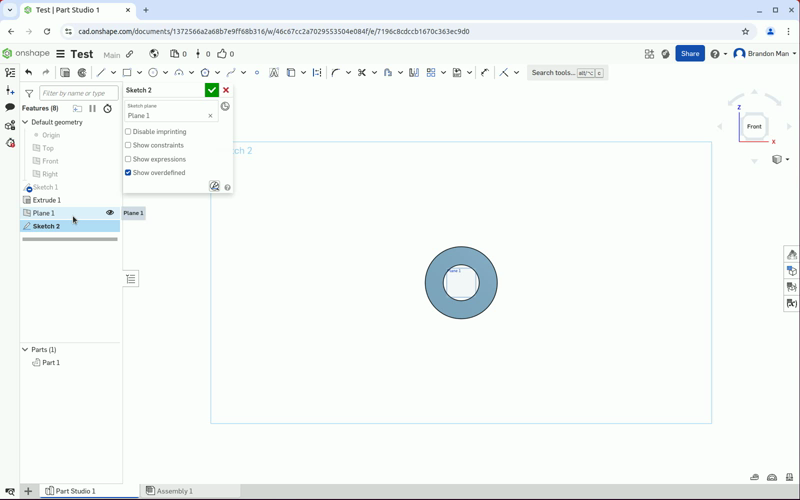
mouse_move(73, 352)
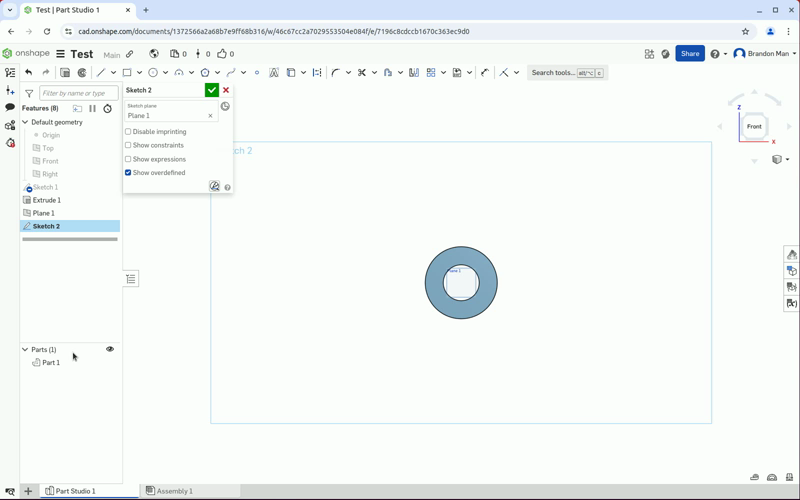
key(y)
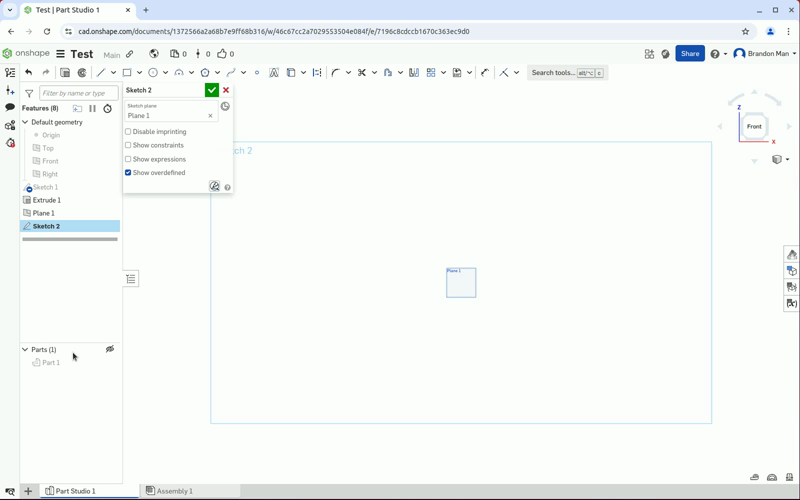
key(c)
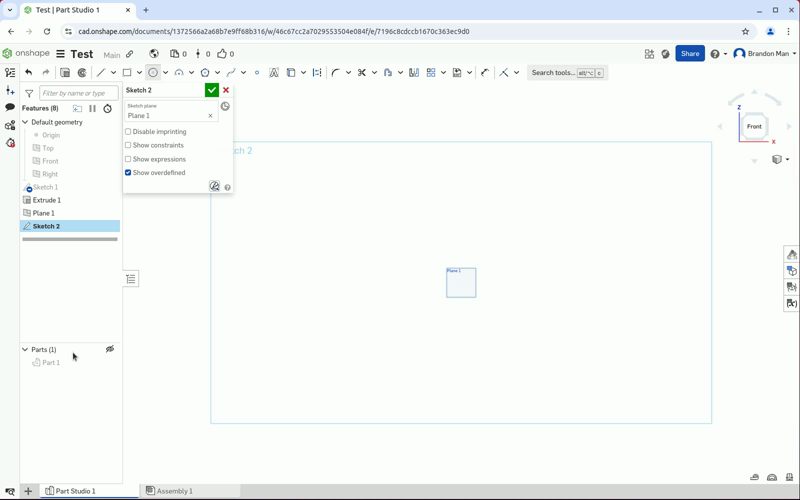
key_down(shift)
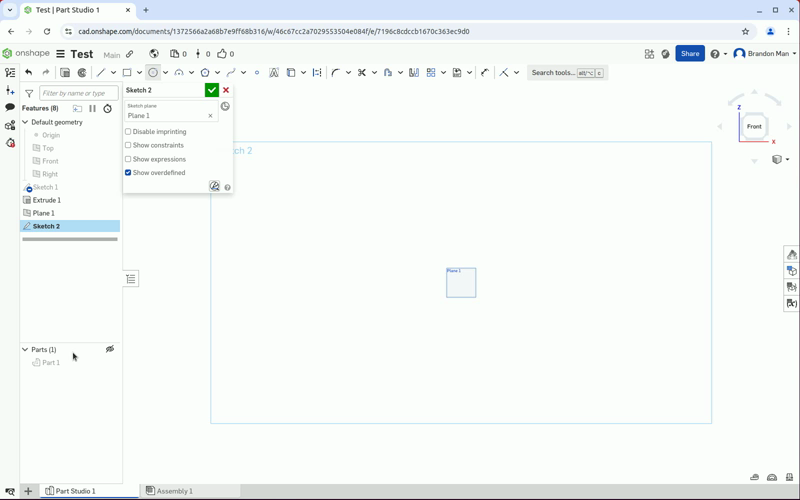
mouse_move(460, 282)
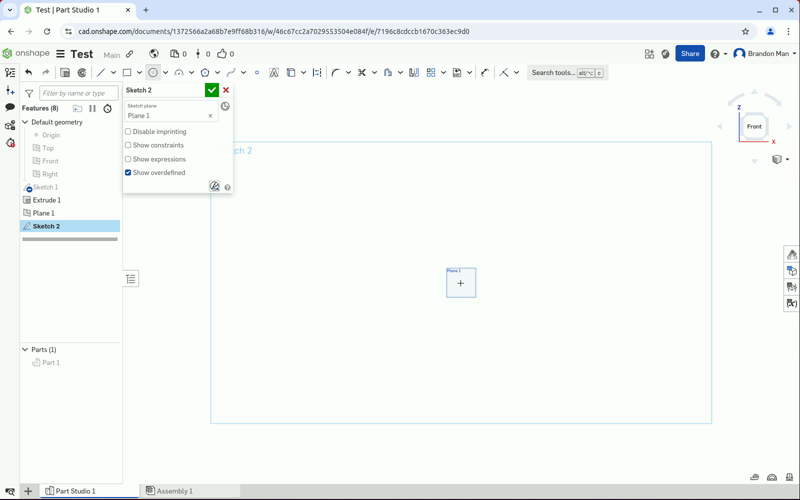
click(460, 282)
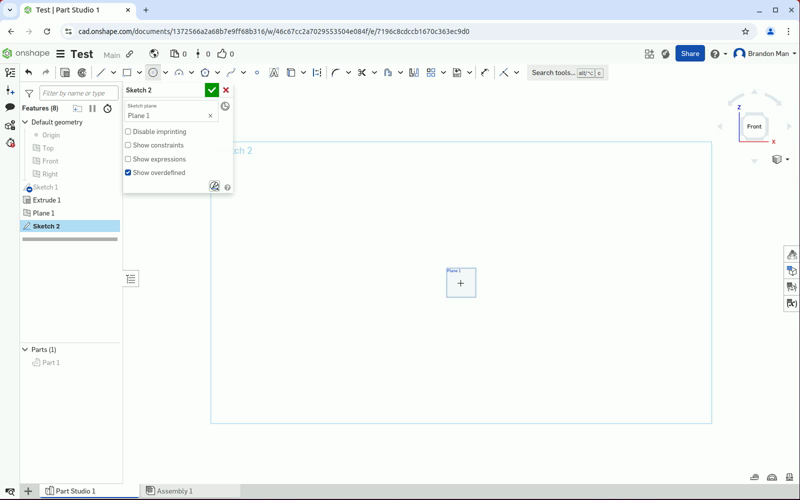
key_up(shift)
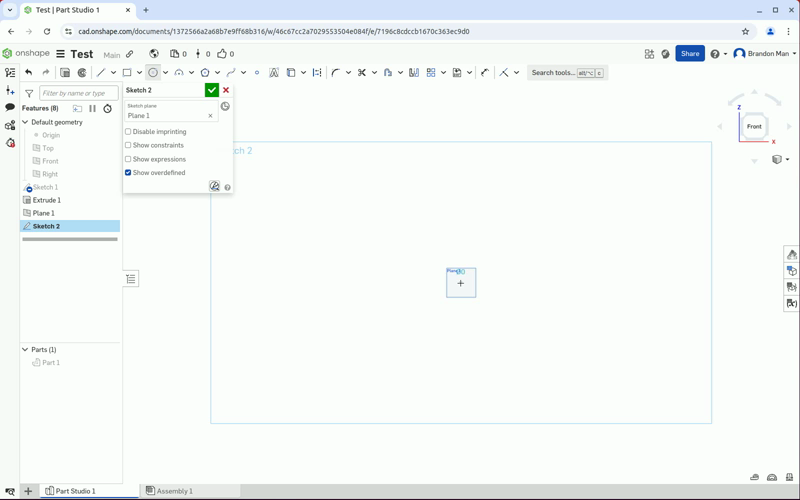
mouse_move(492, 282)
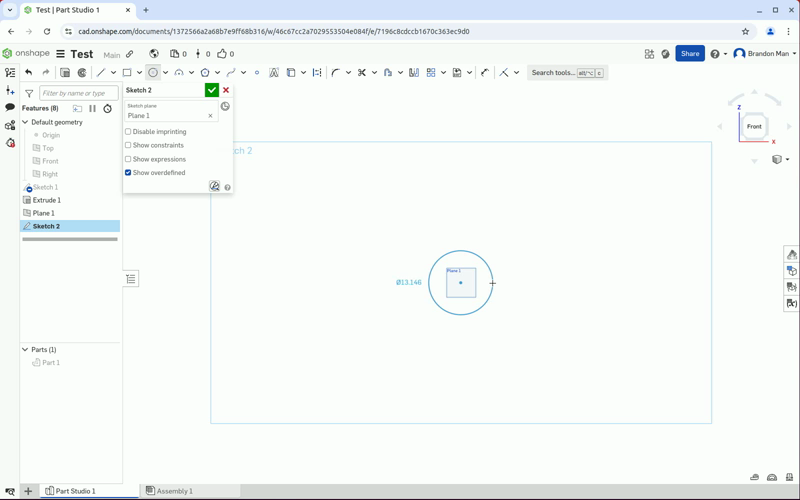
click(492, 282)
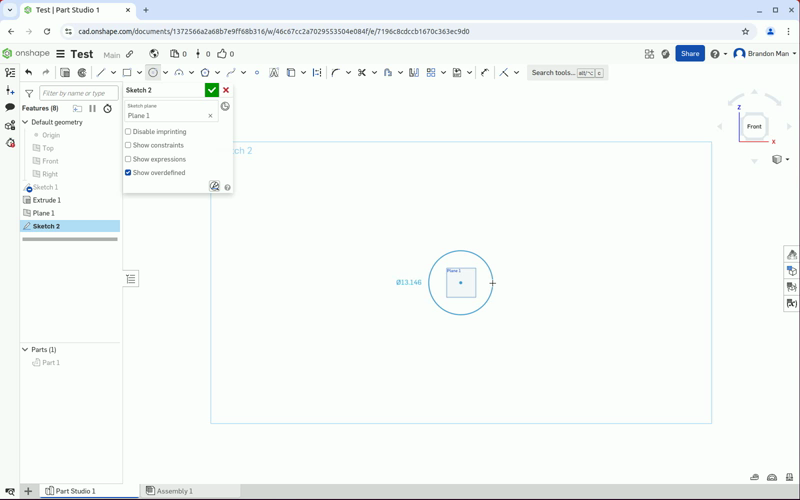
key(esc)
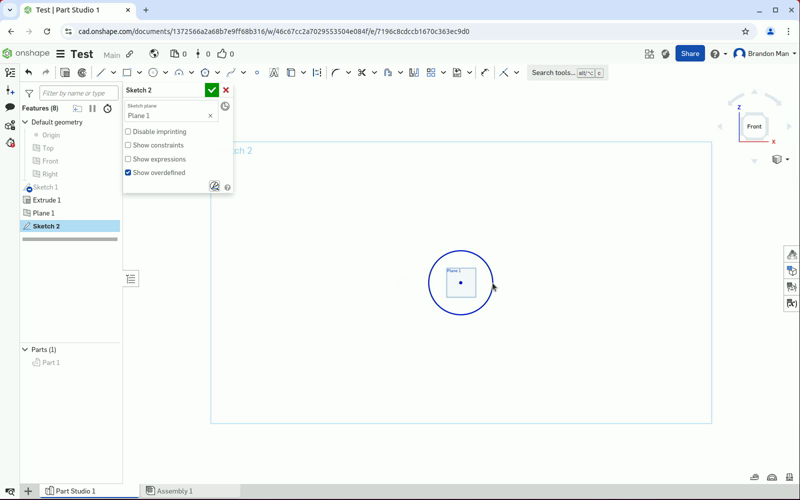
key(c)
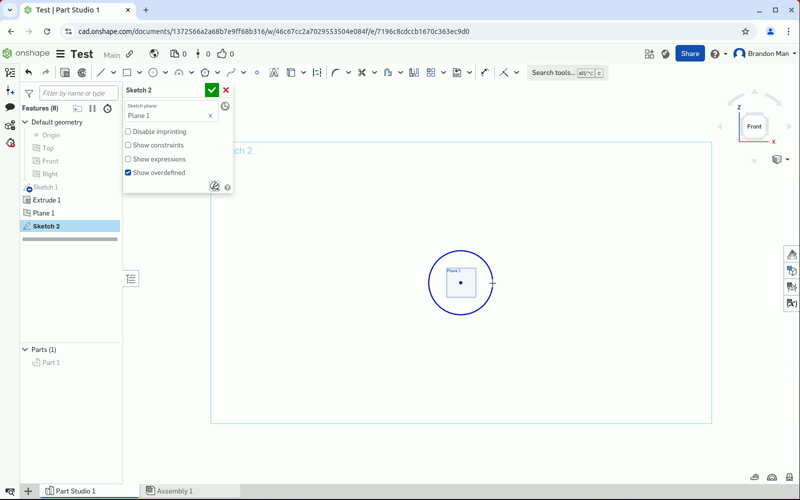
key_down(shift)
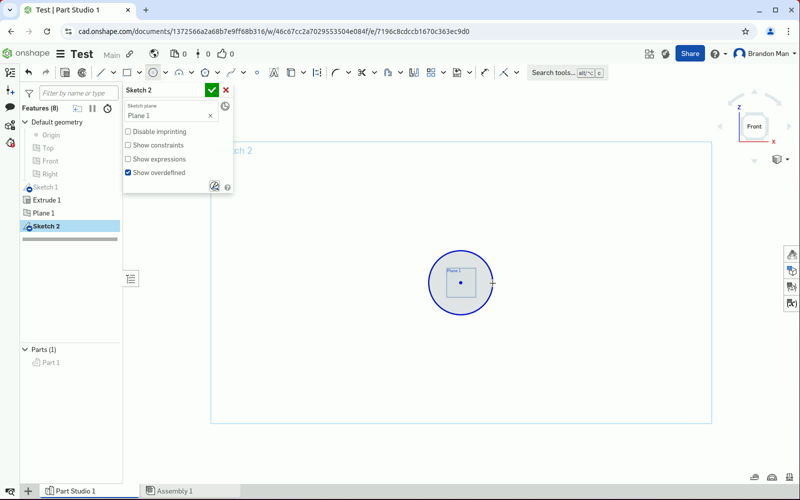
mouse_move(460, 282)
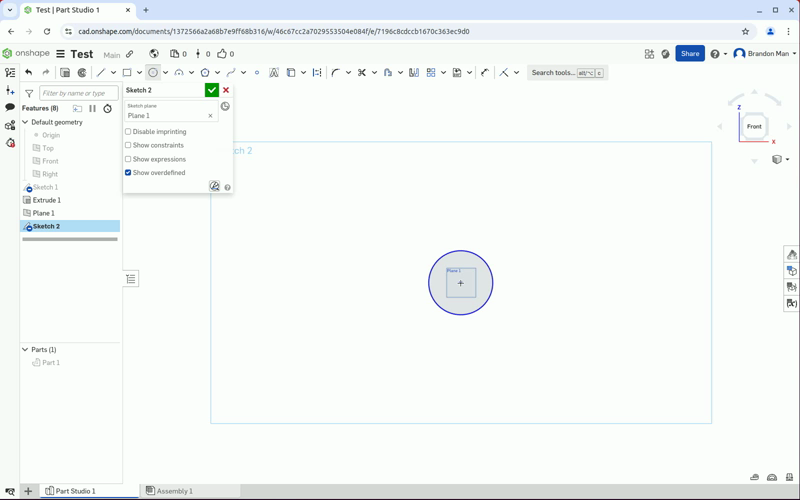
click(460, 282)
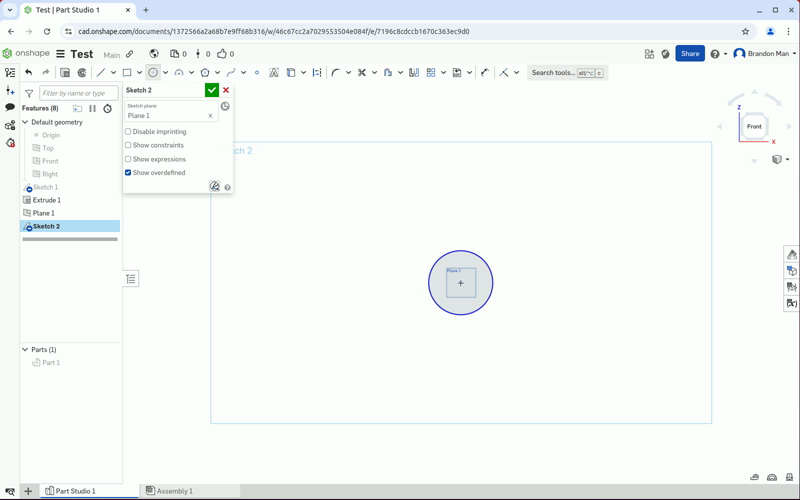
key_up(shift)
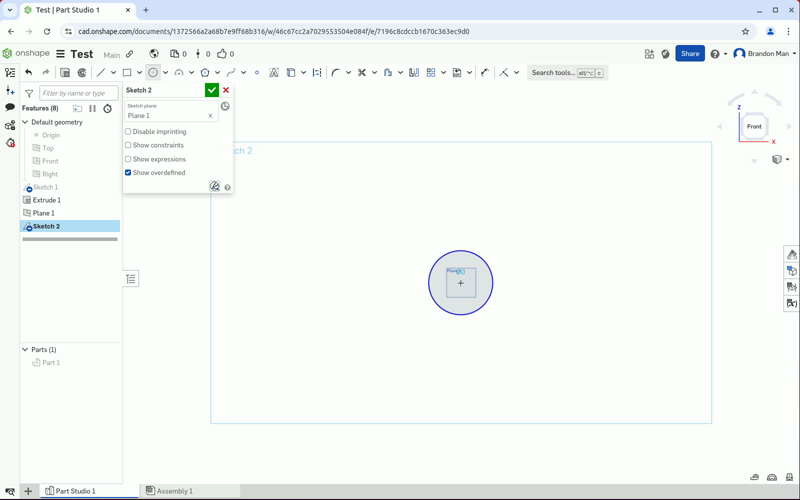
mouse_move(478, 282)
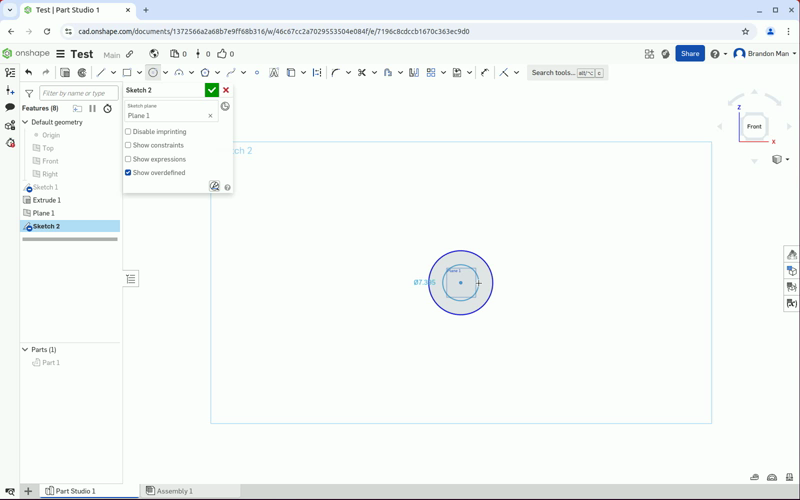
click(478, 282)
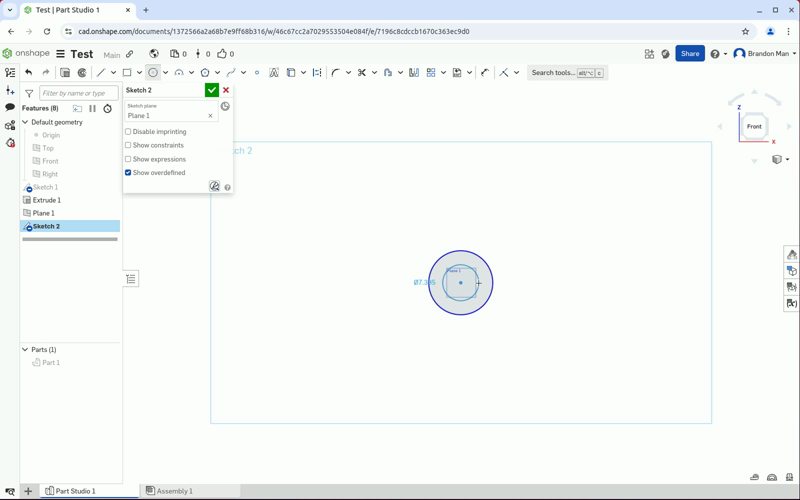
key(esc)
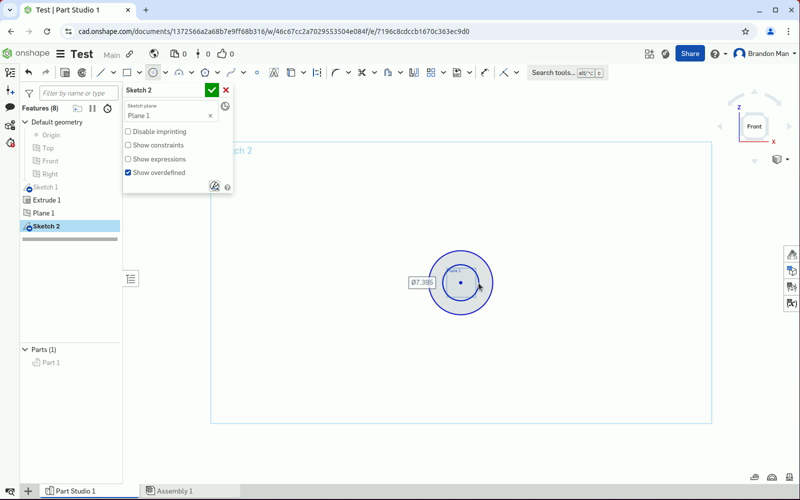
mouse_move(478, 273)
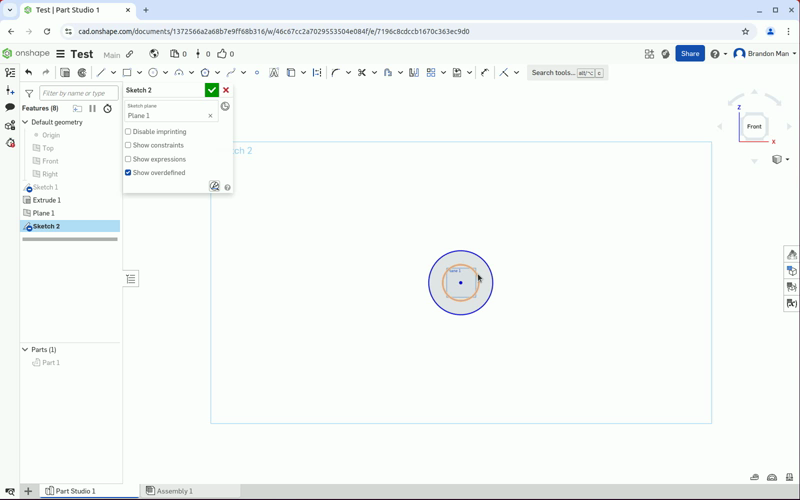
click(478, 273)
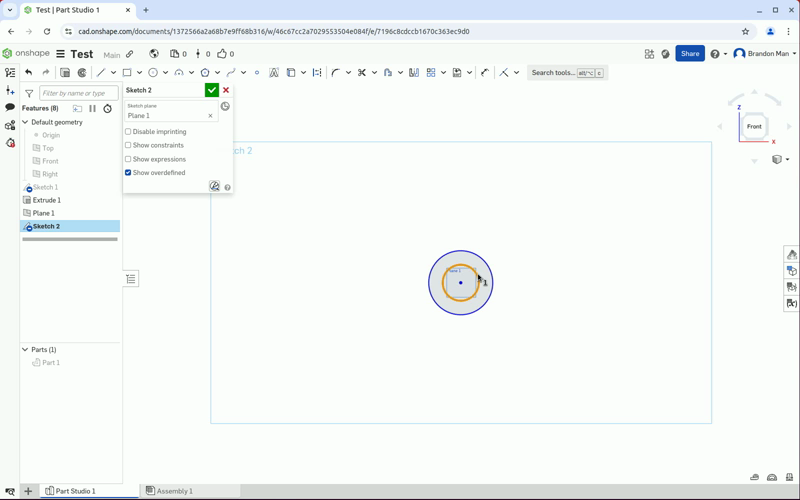
mouse_move(73, 352)
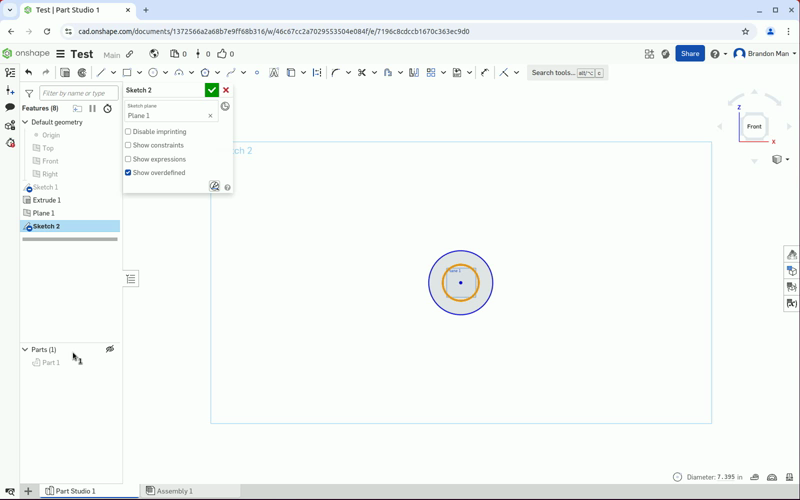
key(shift+y)
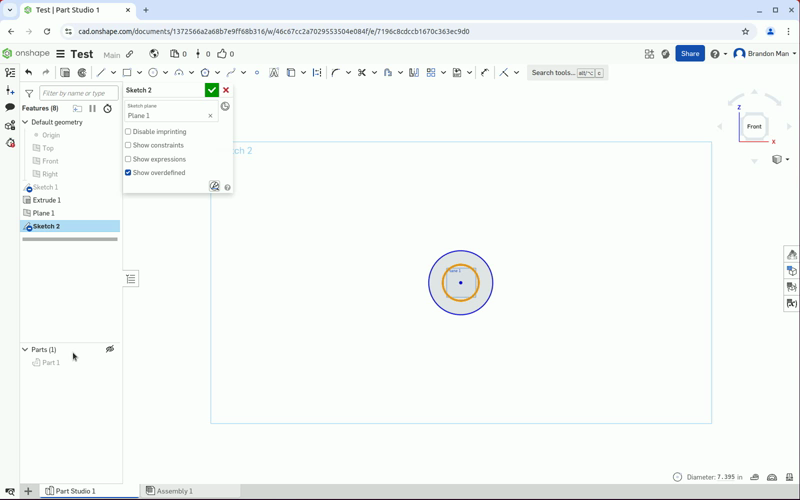
key(shift+e)
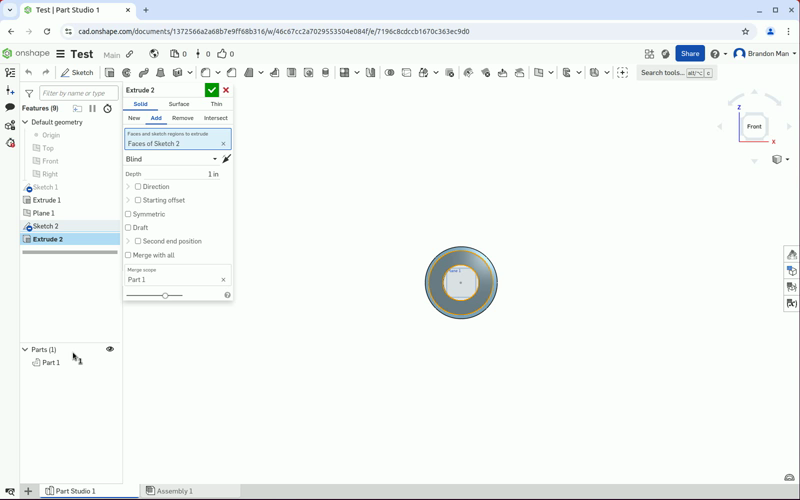
mouse_move(143, 106)
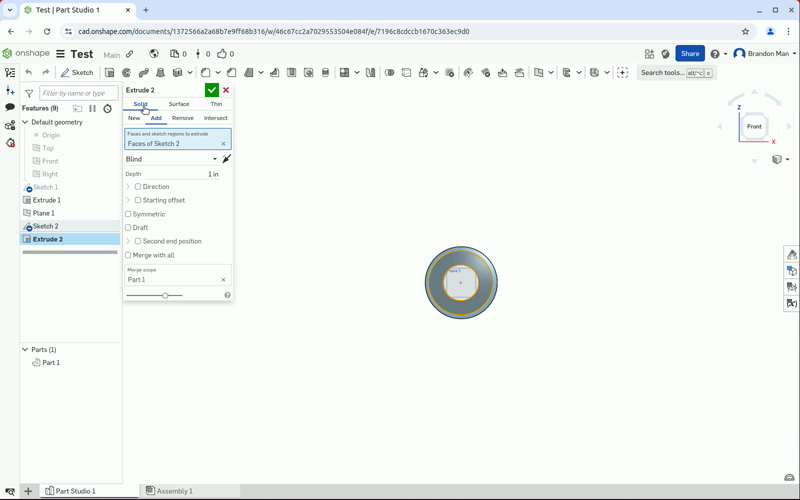
click(143, 106)
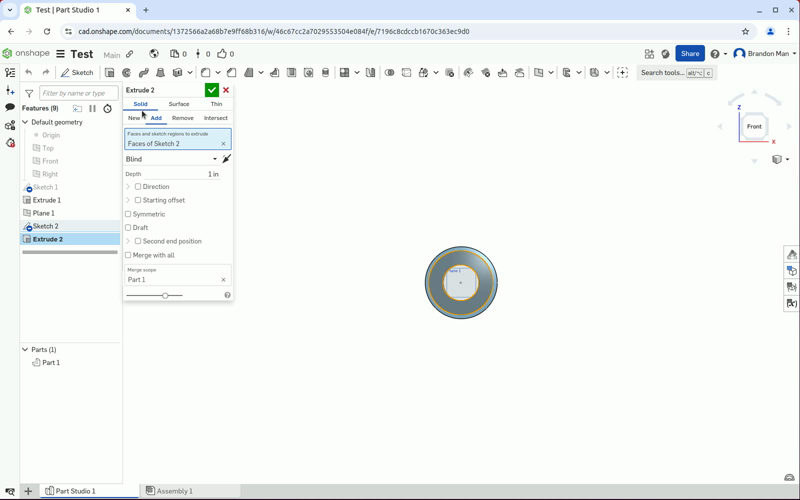
mouse_move(137, 120)
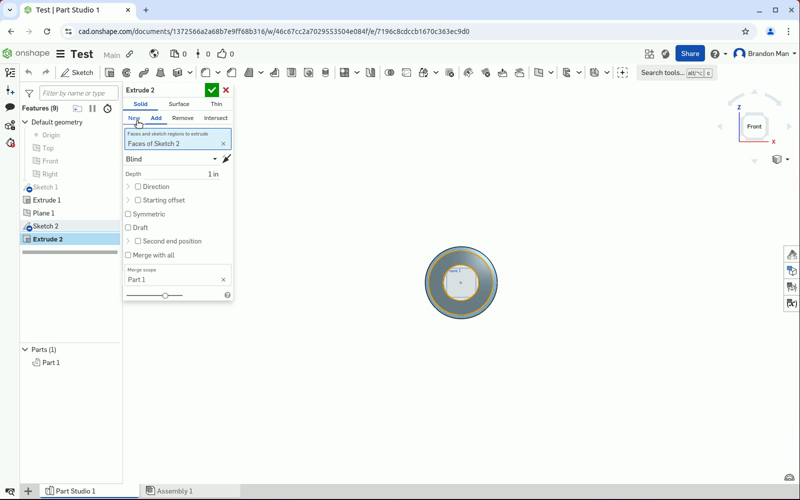
click(137, 120)
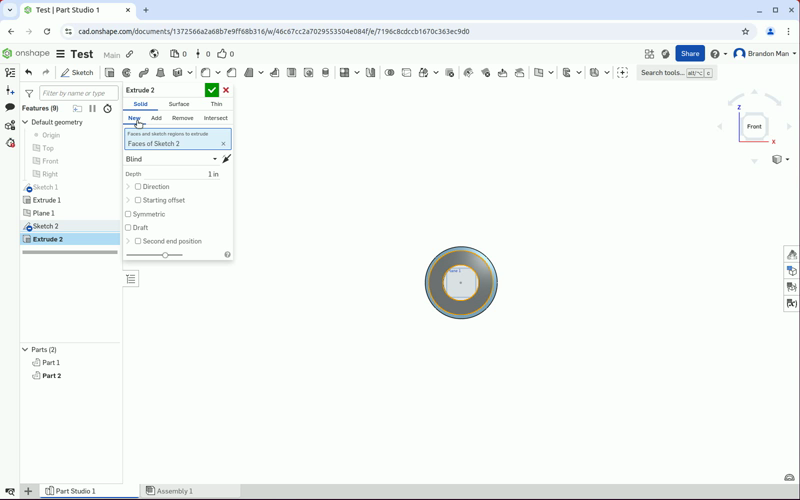
key(tab, 4)
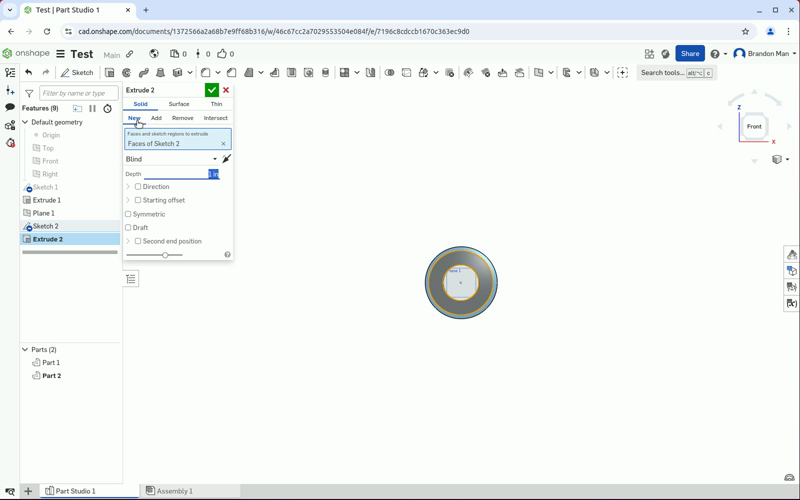
text(1.204)
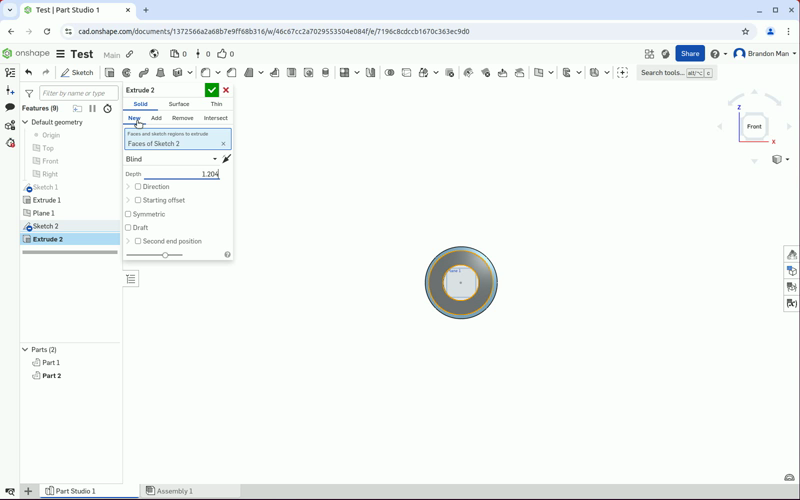
key(enter)
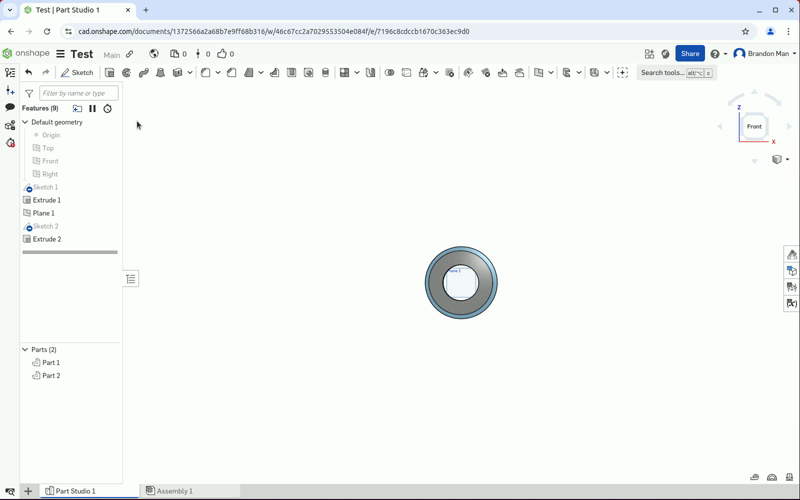
key(shift+h)
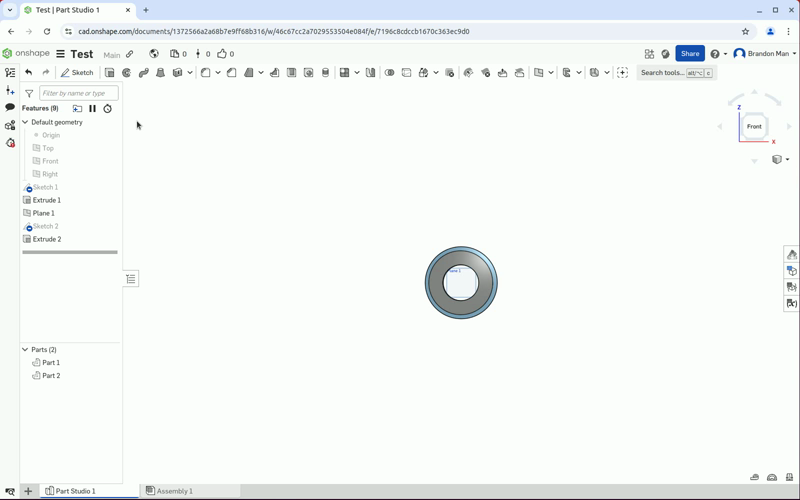
key(shift+h)
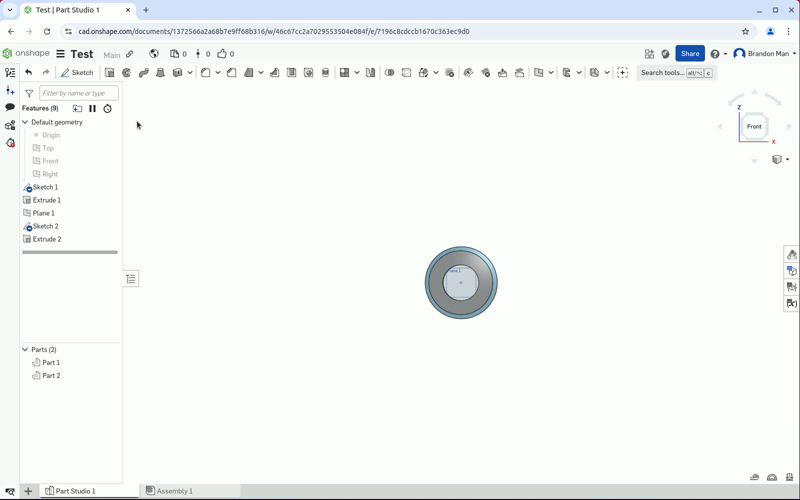
key(shift+7)
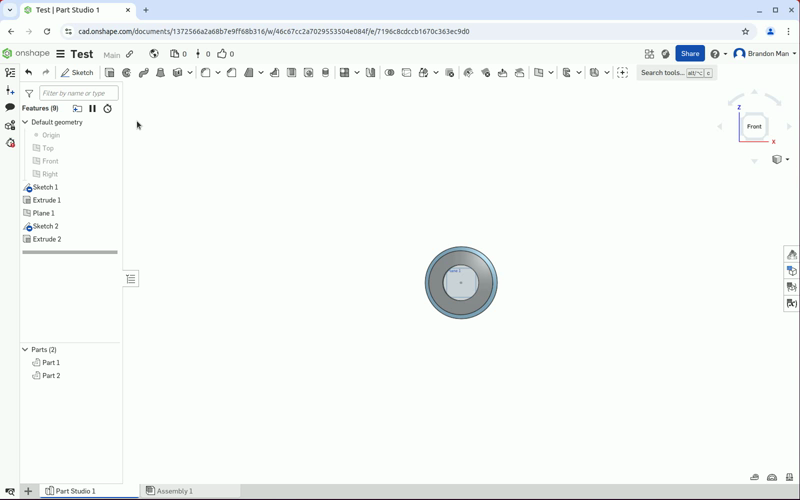
key(left, 2)
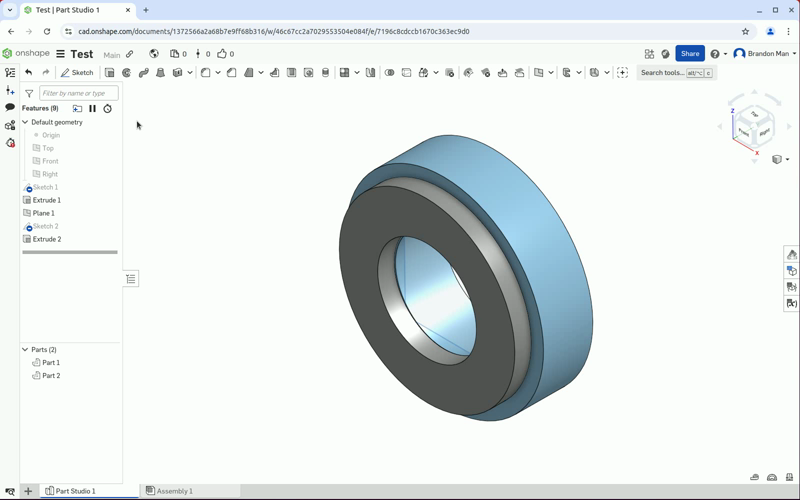
key(down, 2)
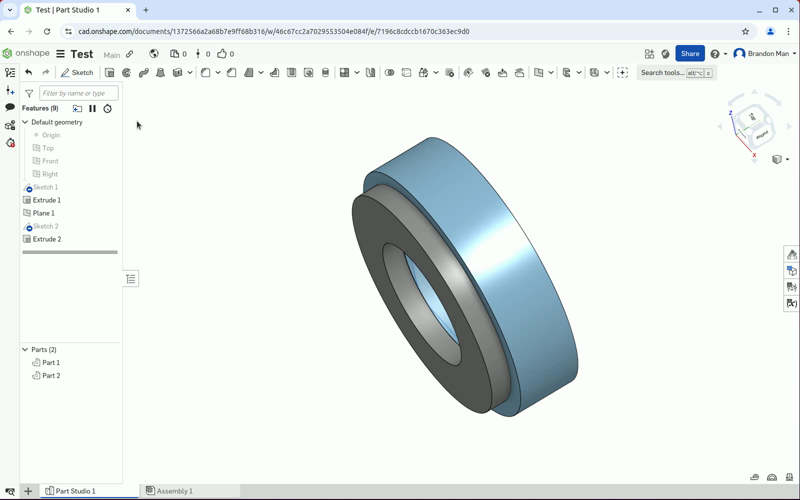
key(up, 2)
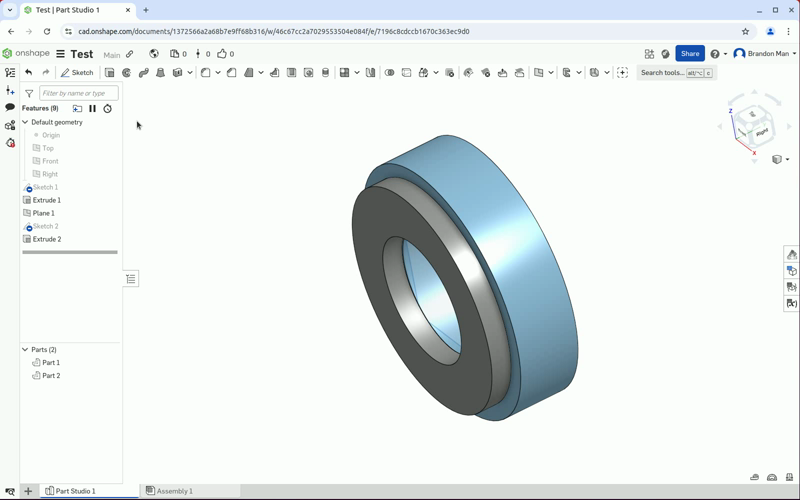
key(right, 2)
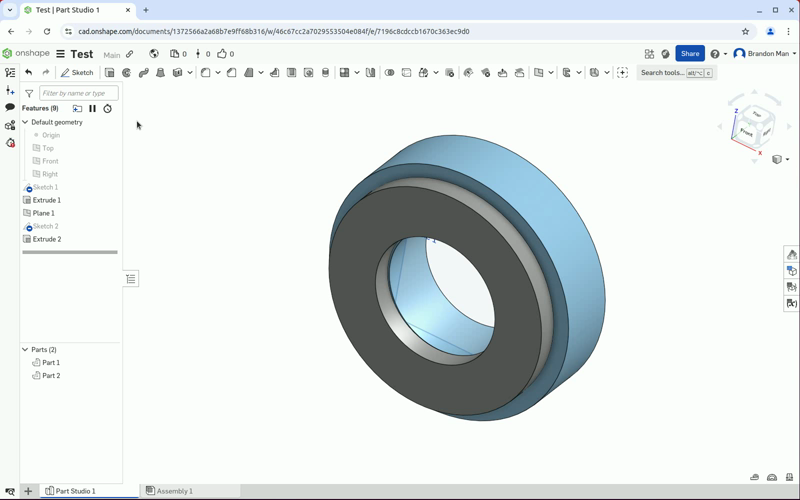
mouse_move(73, 189)
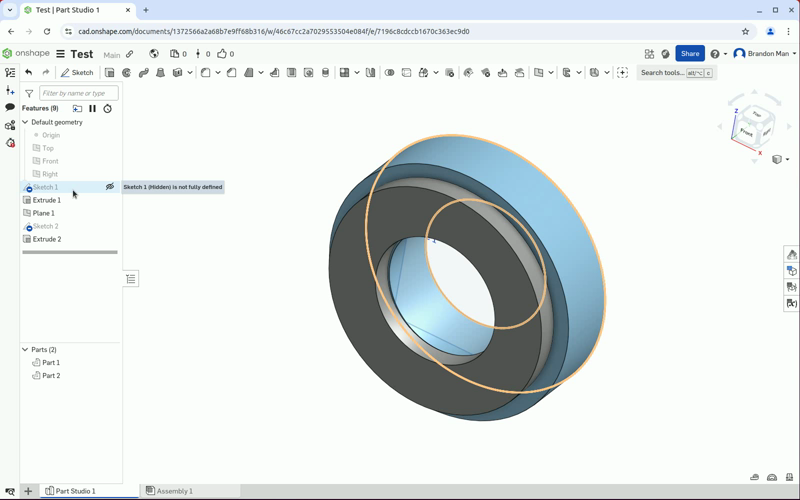
click(73, 189)